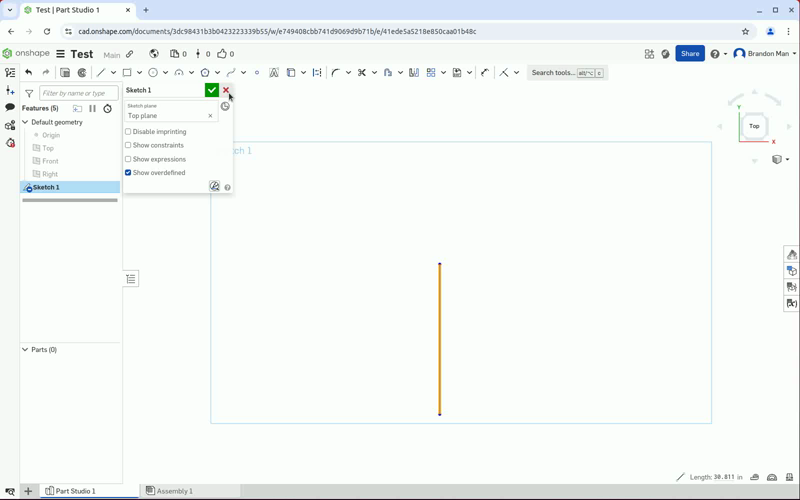
key(shift+h)
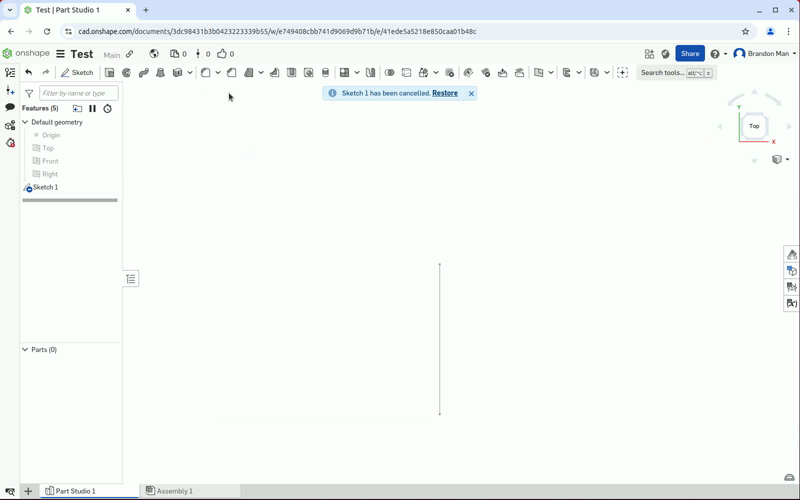
key(shift+s)
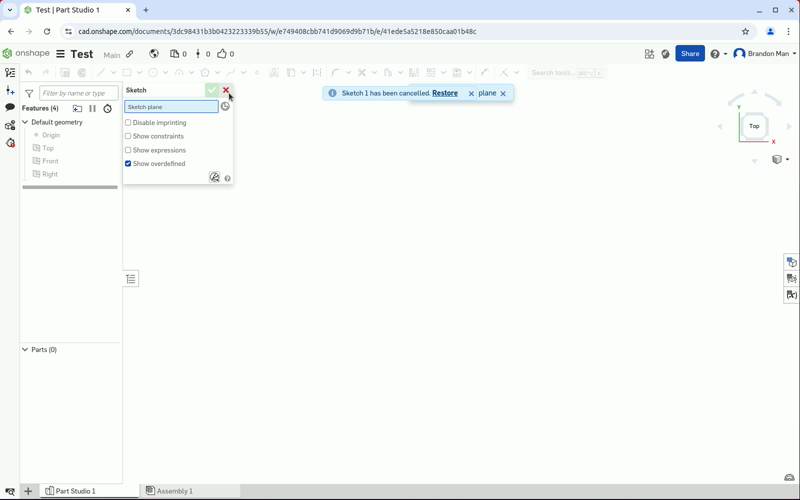
mouse_move(73, 150)
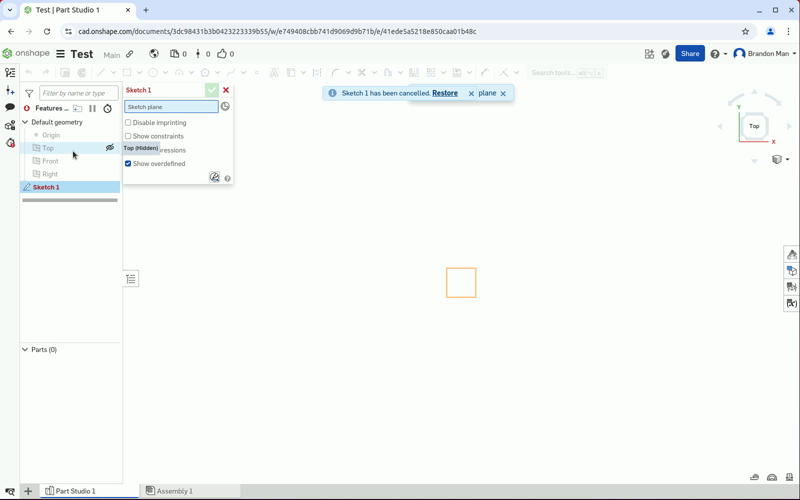
click(73, 150)
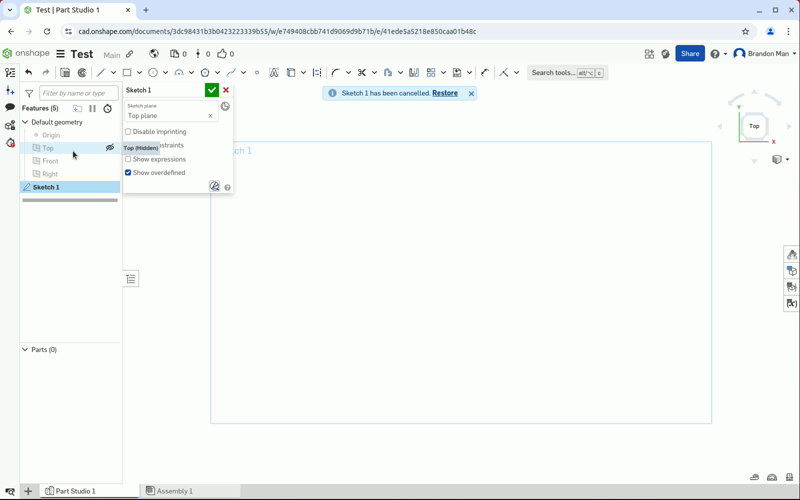
mouse_move(73, 352)
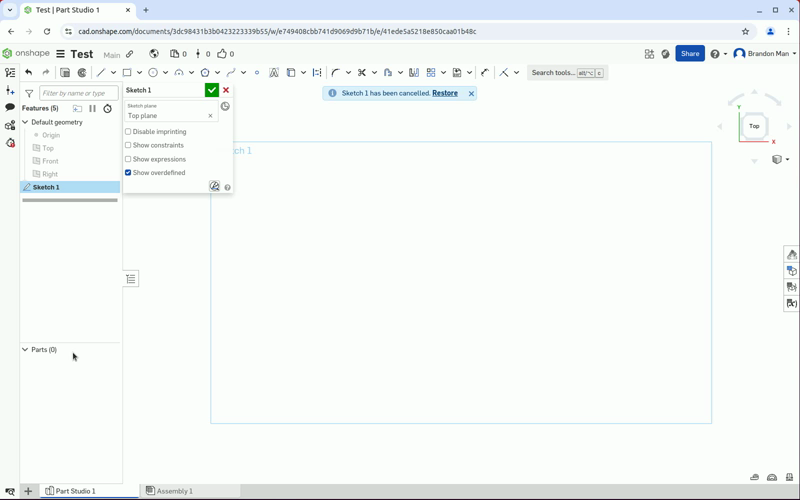
key(y)
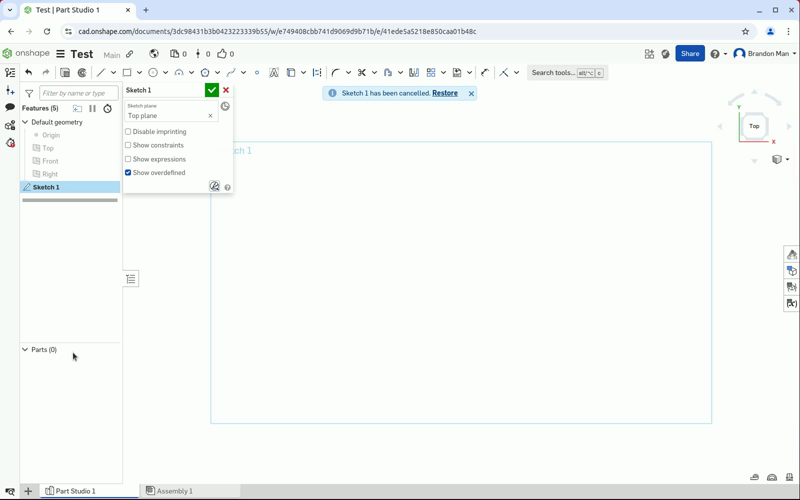
key(l)
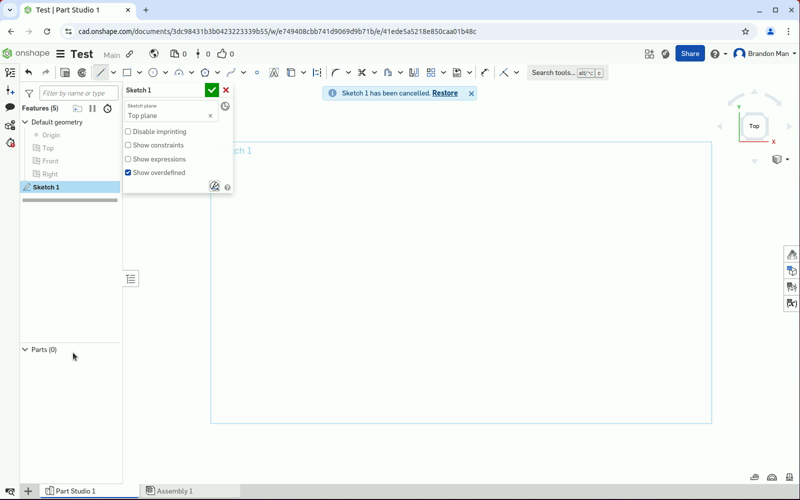
key_down(shift)
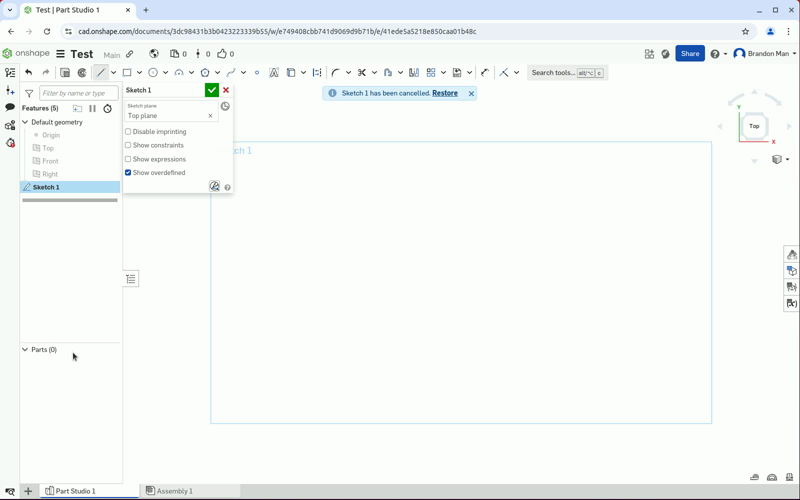
mouse_move(348, 378)
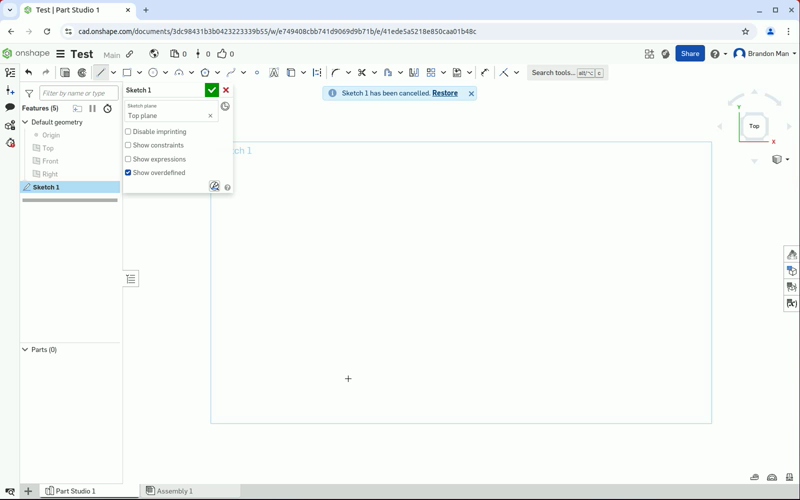
click(348, 378)
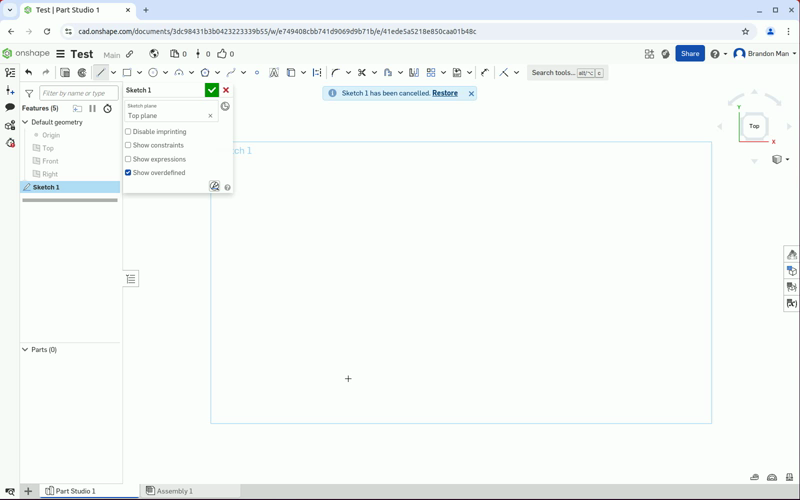
key_up(shift)
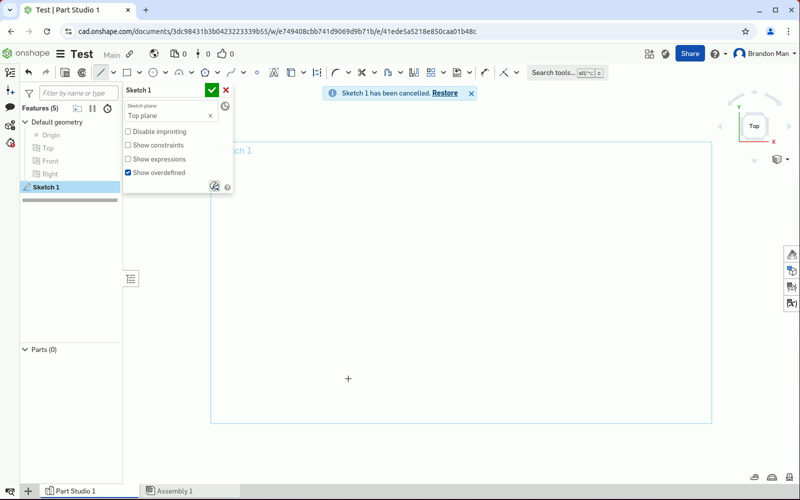
key_down(shift)
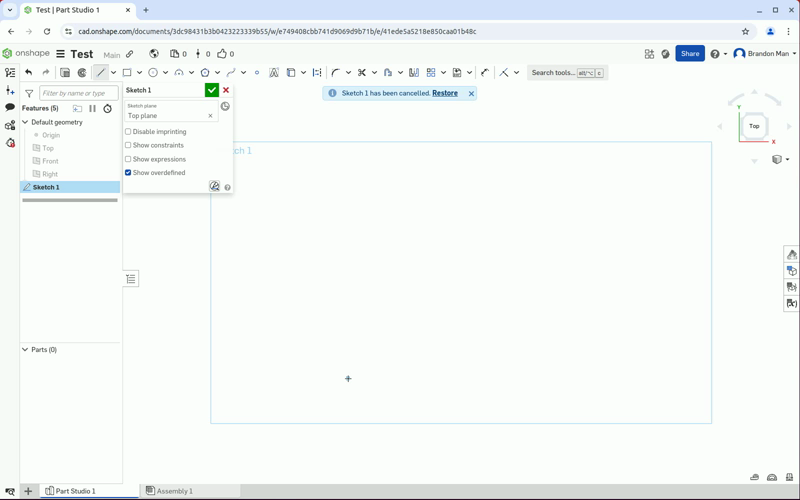
mouse_move(572, 378)
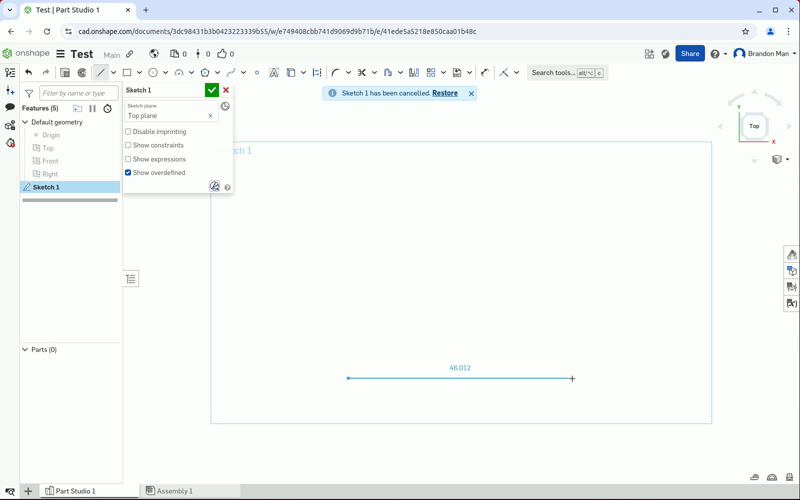
click(572, 378)
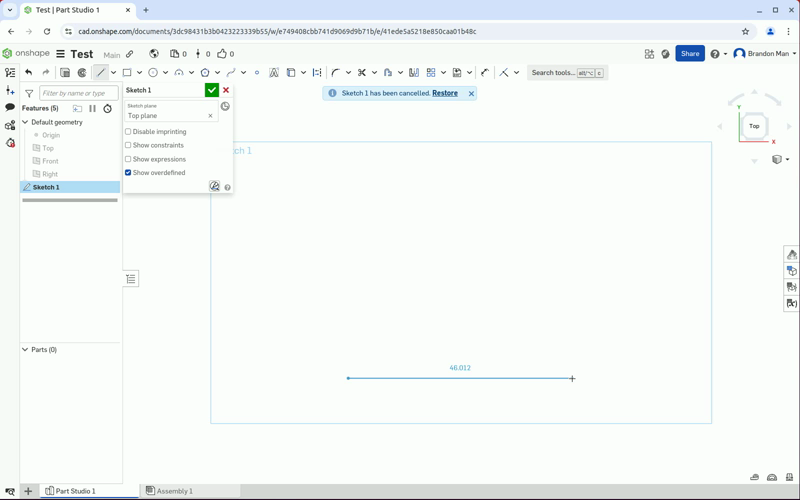
key_up(shift)
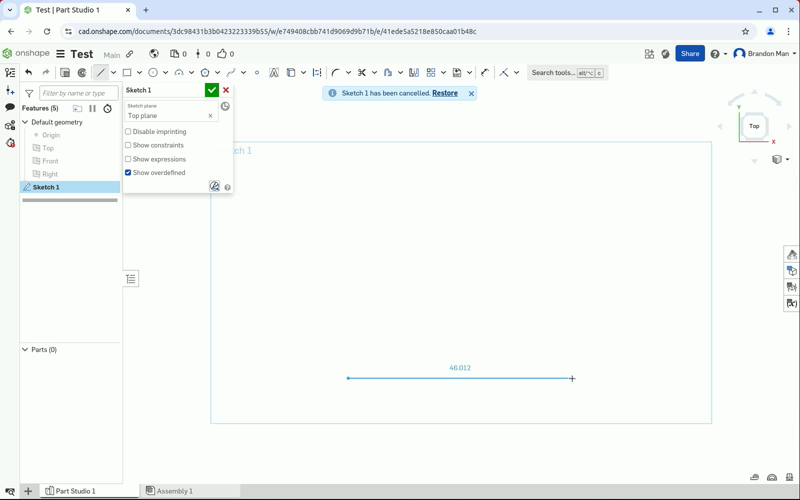
key_down(shift)
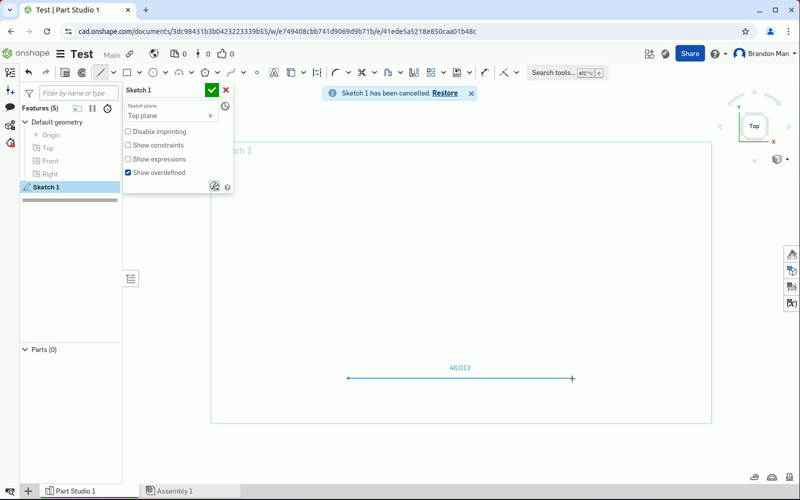
mouse_move(572, 189)
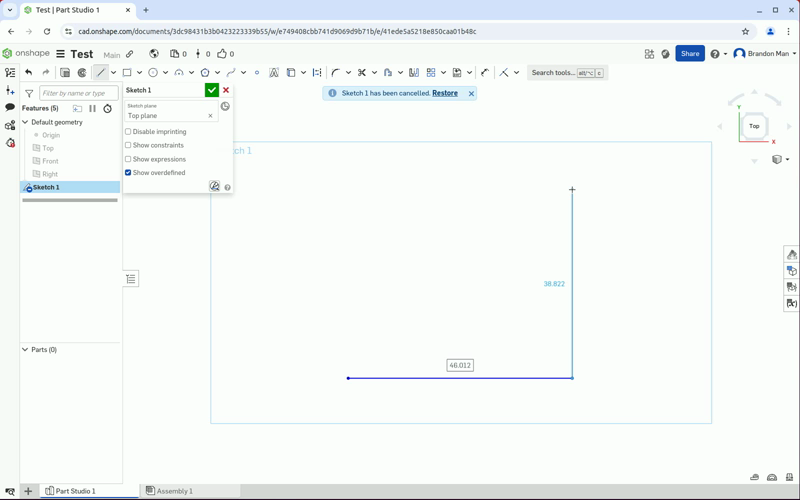
click(572, 189)
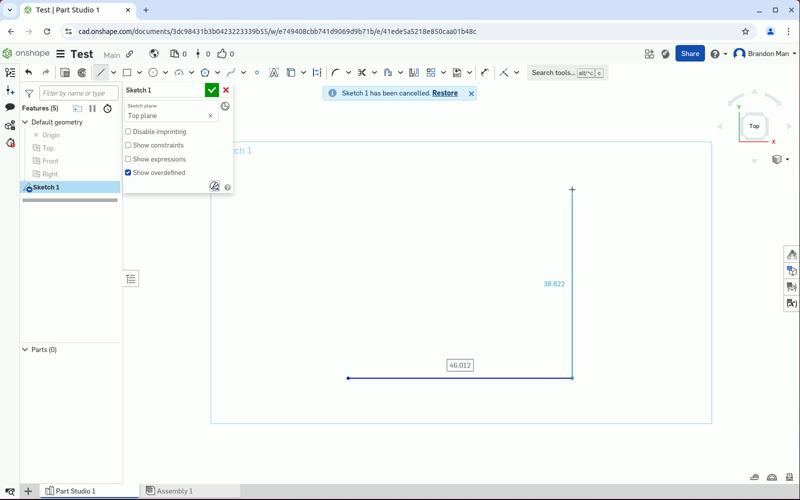
key_up(shift)
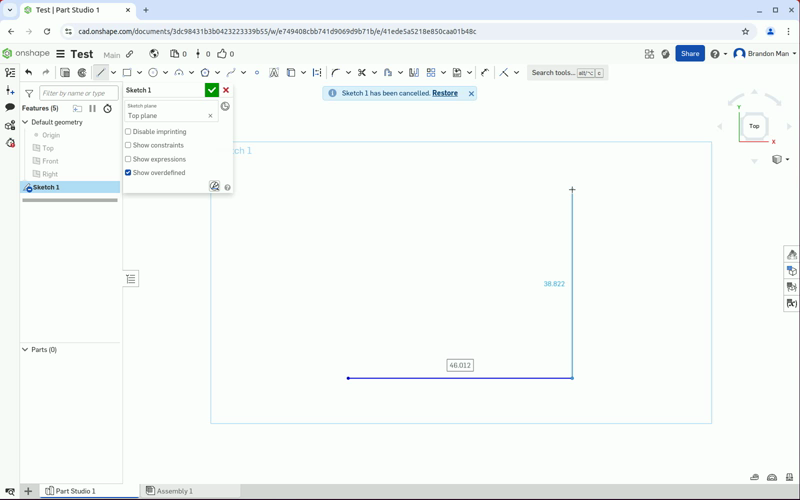
key_down(shift)
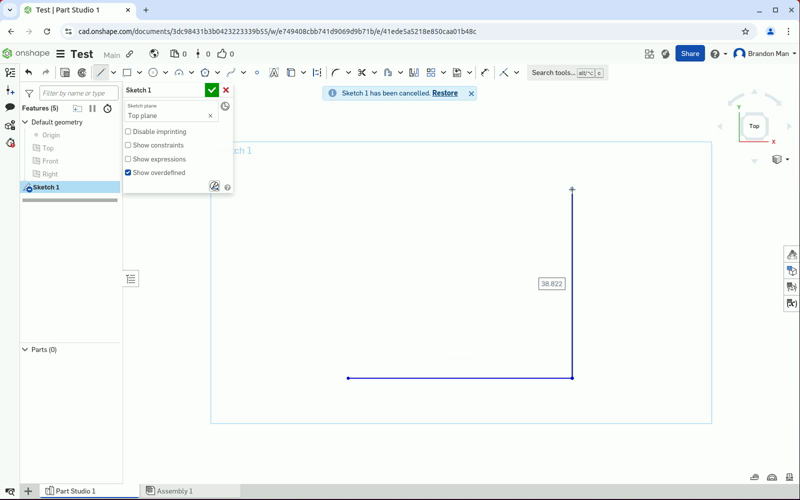
mouse_move(348, 189)
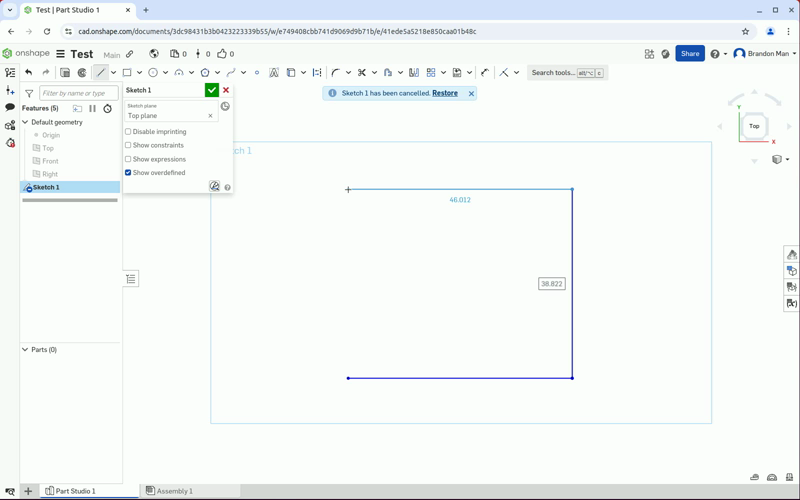
click(348, 189)
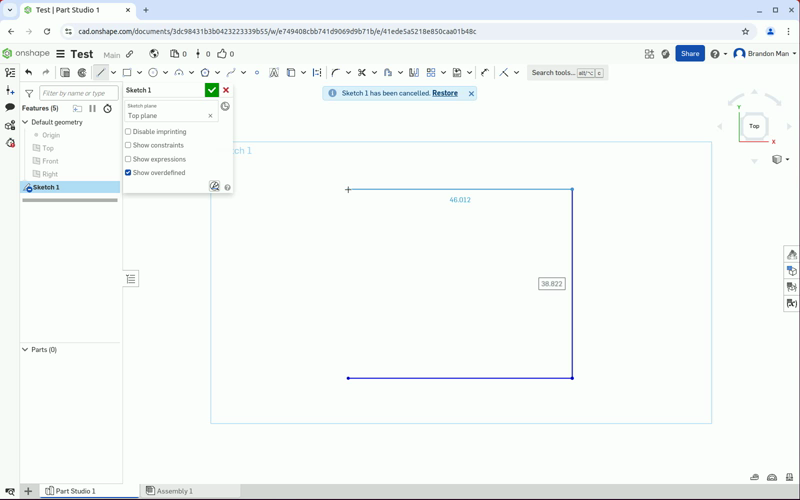
key_up(shift)
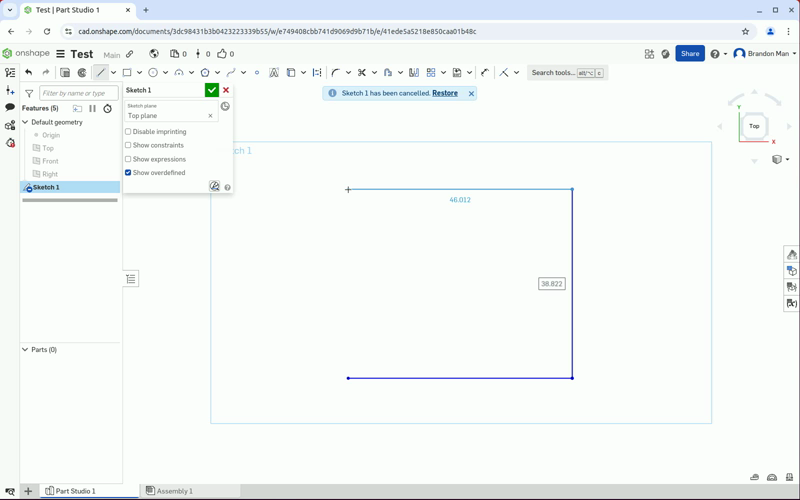
key_down(shift)
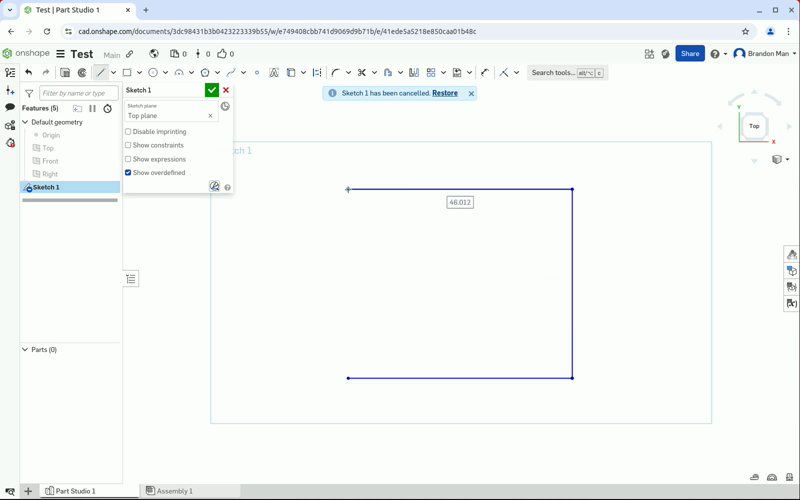
mouse_move(348, 378)
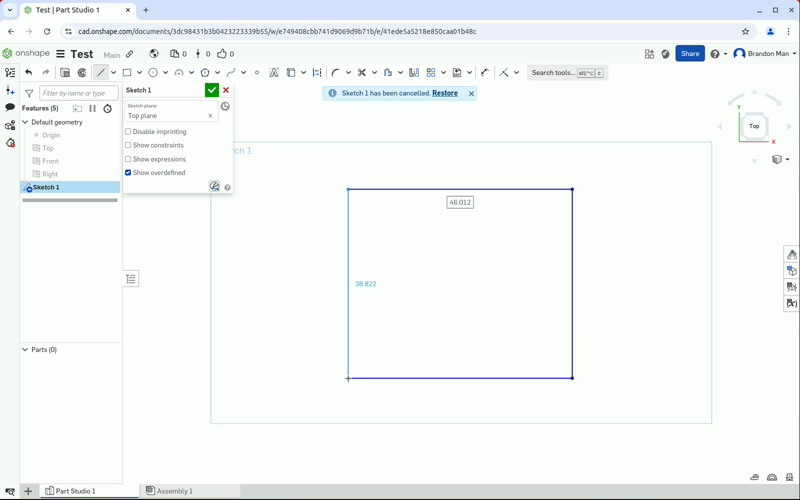
key_up(shift)
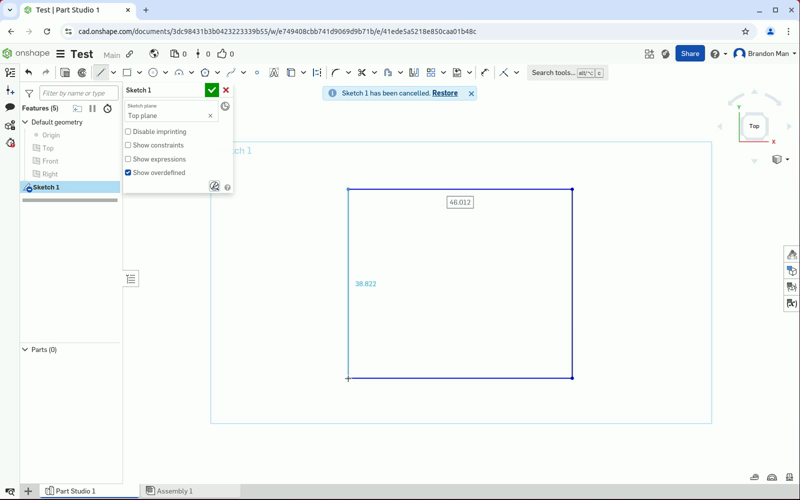
click(348, 378)
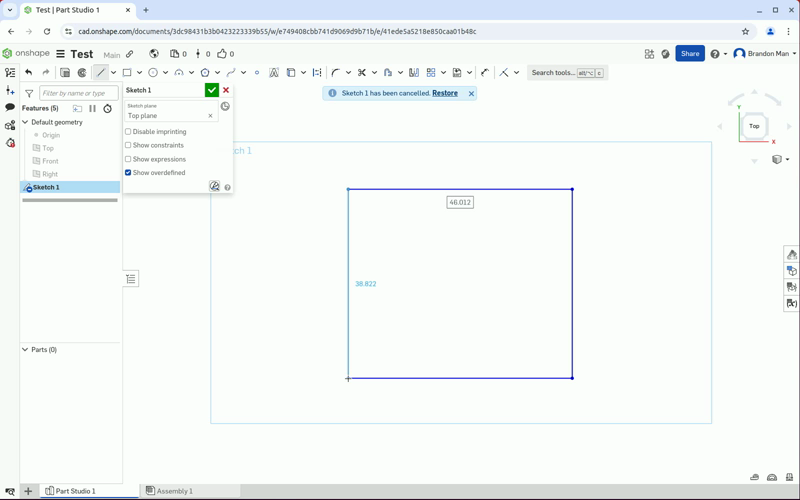
key(esc)
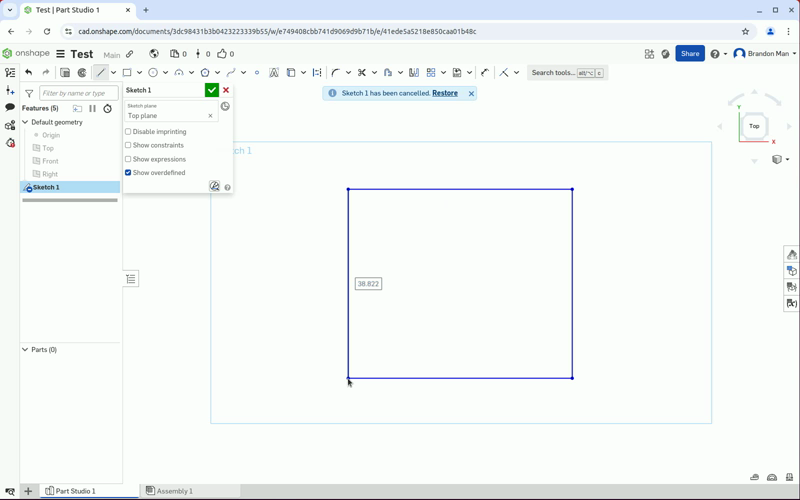
mouse_move(413, 266)
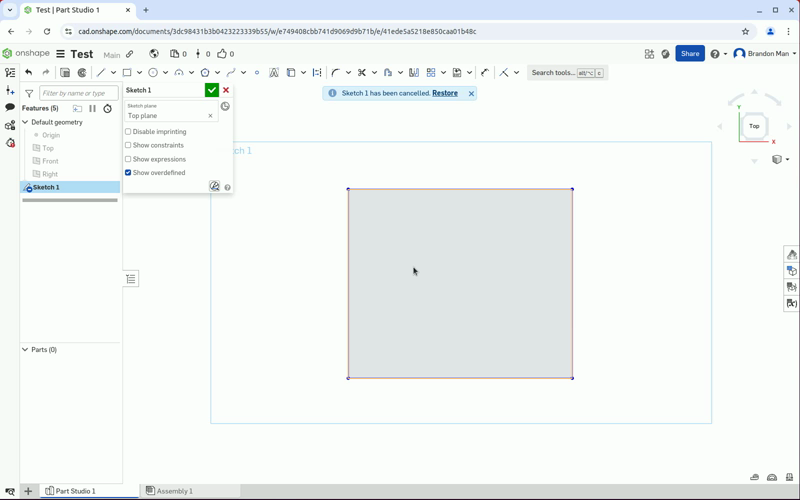
click(413, 266)
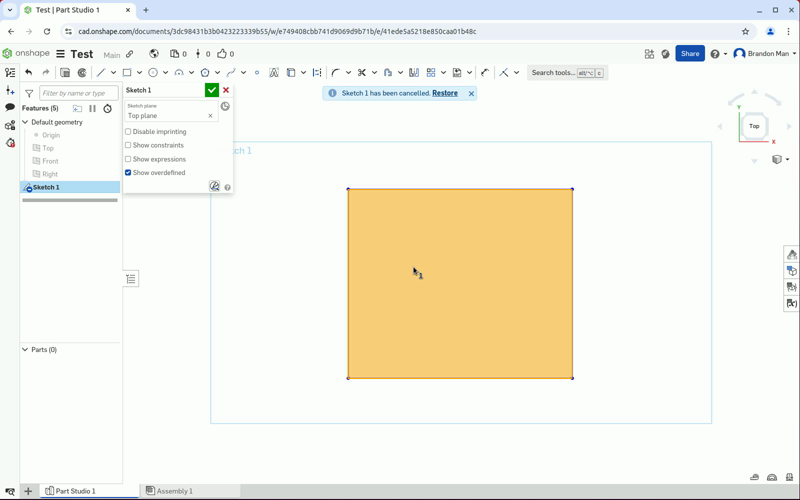
mouse_move(73, 352)
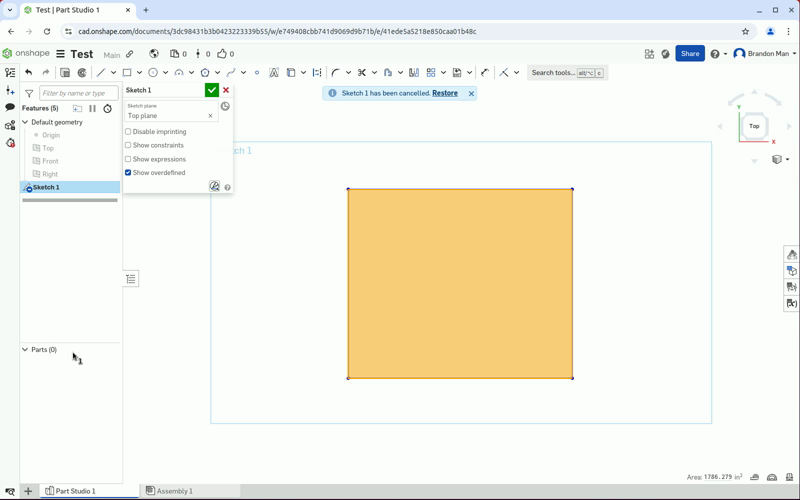
key(shift+y)
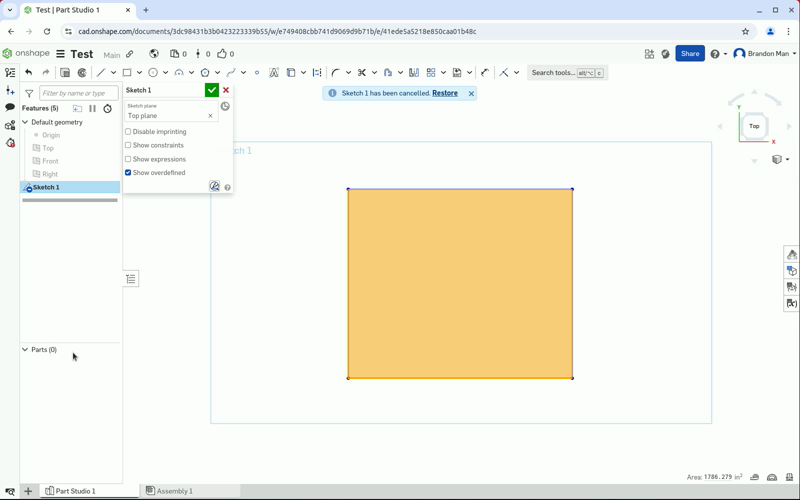
key(shift+e)
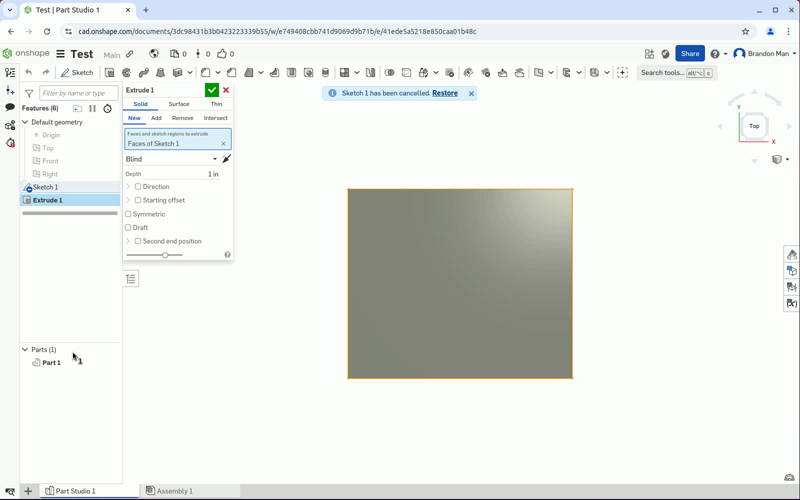
mouse_move(143, 106)
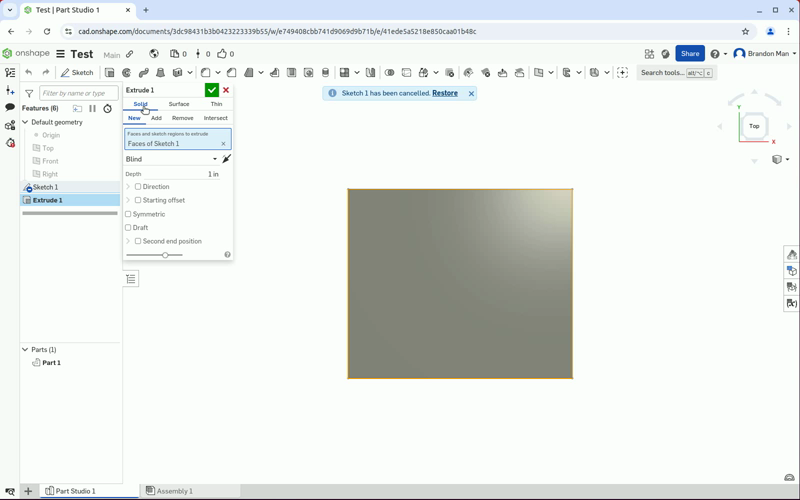
click(143, 106)
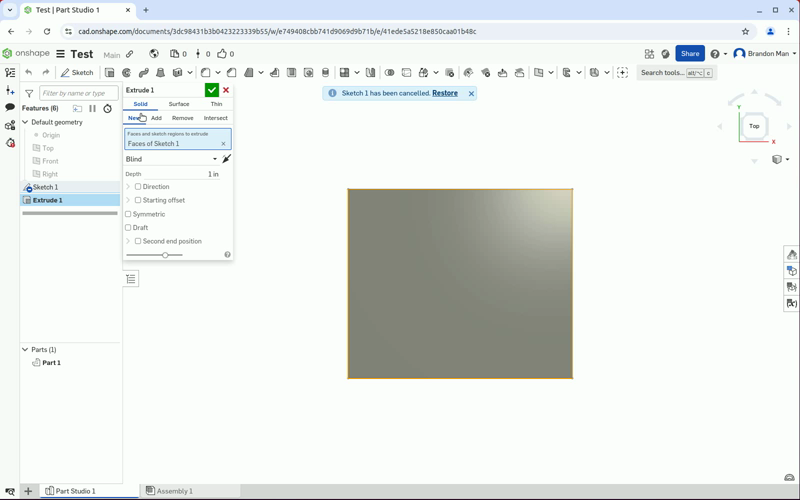
mouse_move(137, 120)
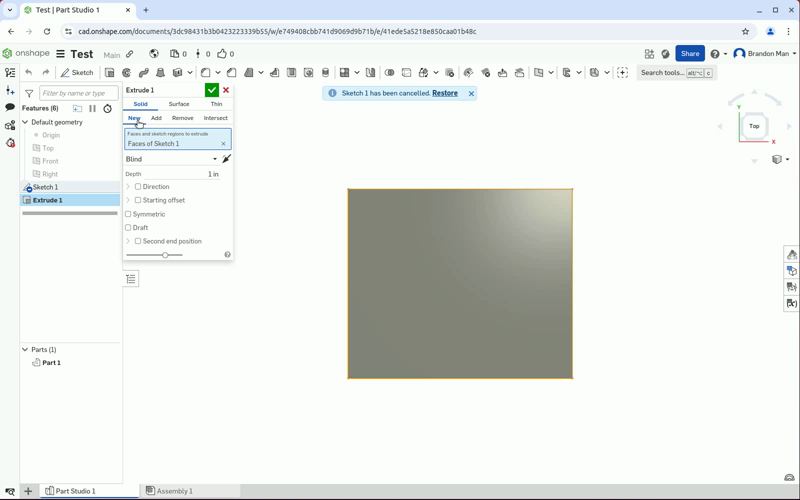
click(137, 120)
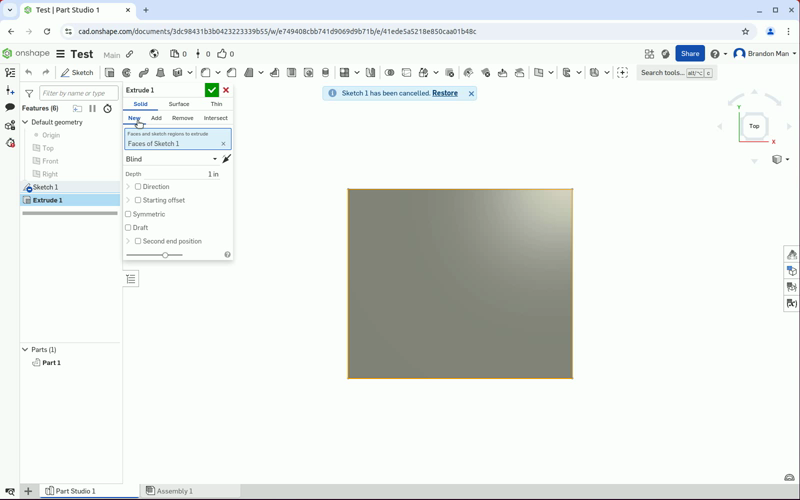
key(tab, 4)
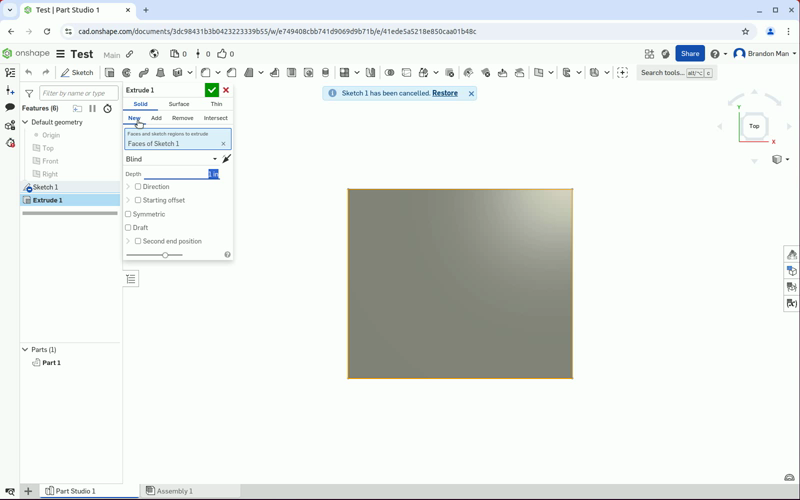
text(9.869)
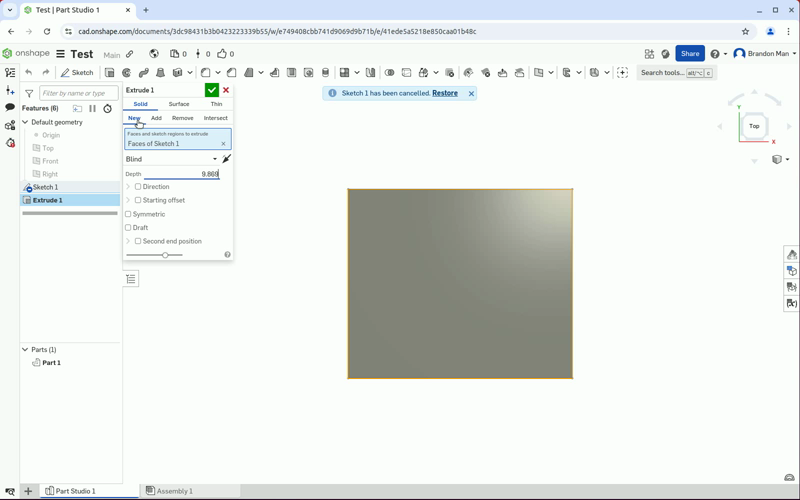
key(enter)
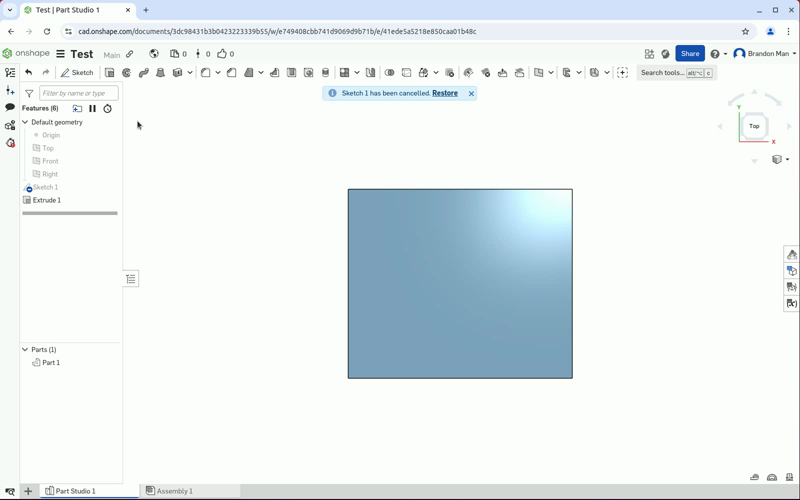
key(shift+h)
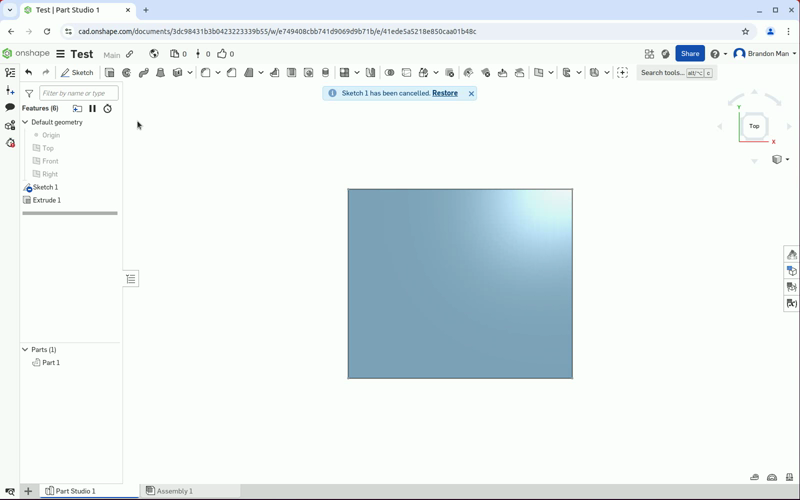
key(shift+h)
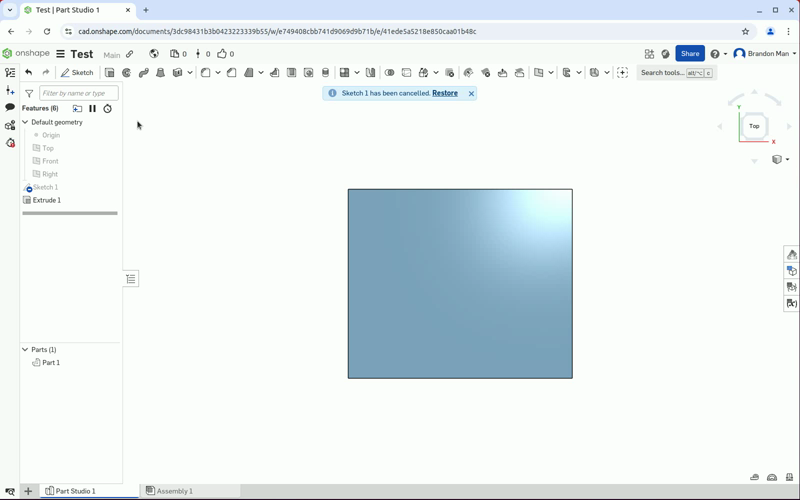
mouse_move(73, 189)
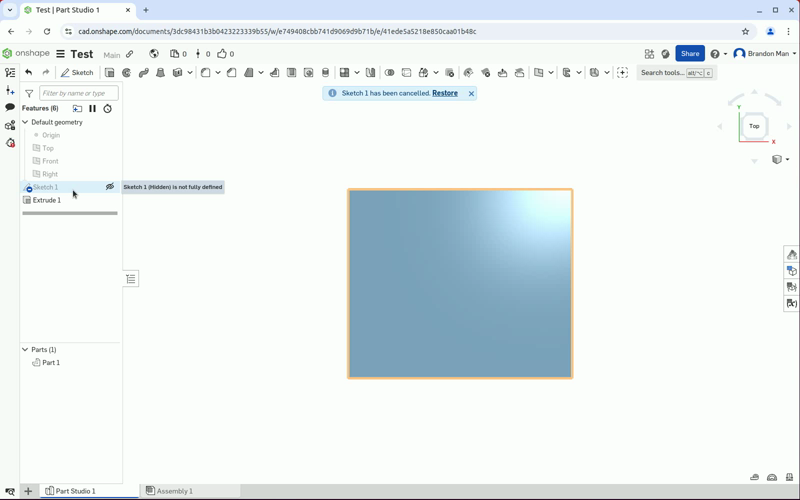
click(73, 189)
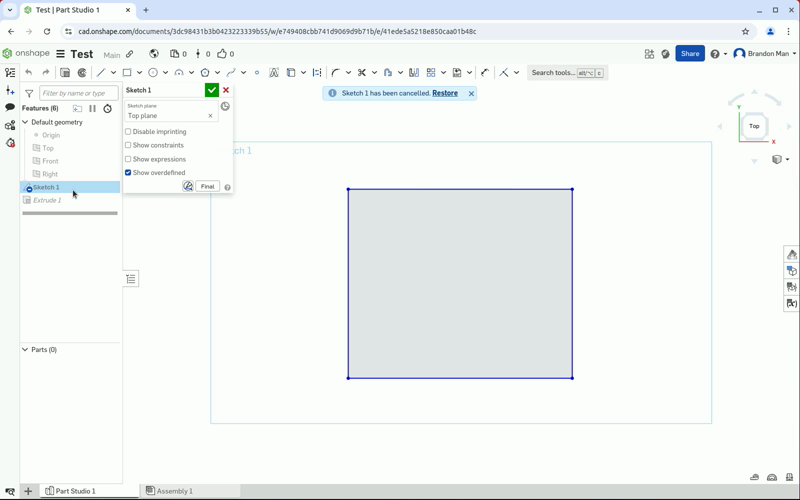
mouse_move(229, 92)
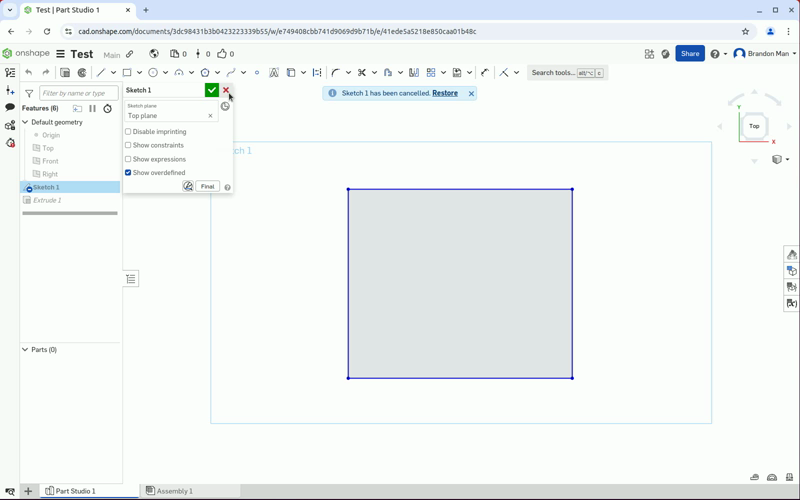
click(229, 92)
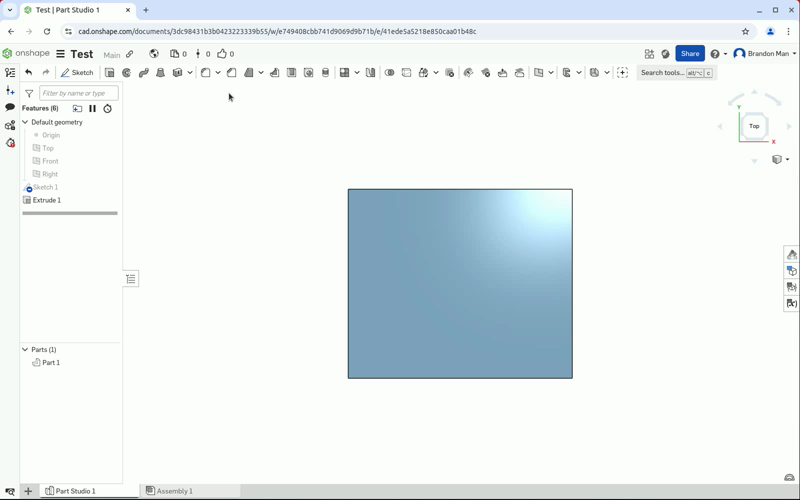
mouse_move(541, 75)
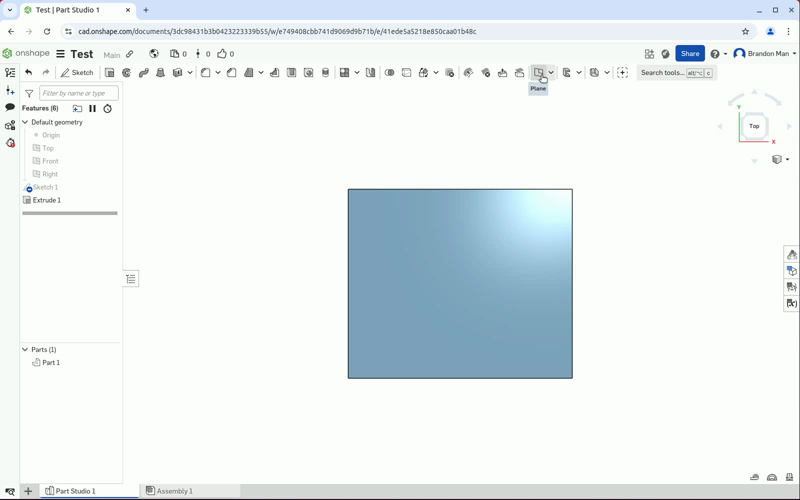
click(541, 75)
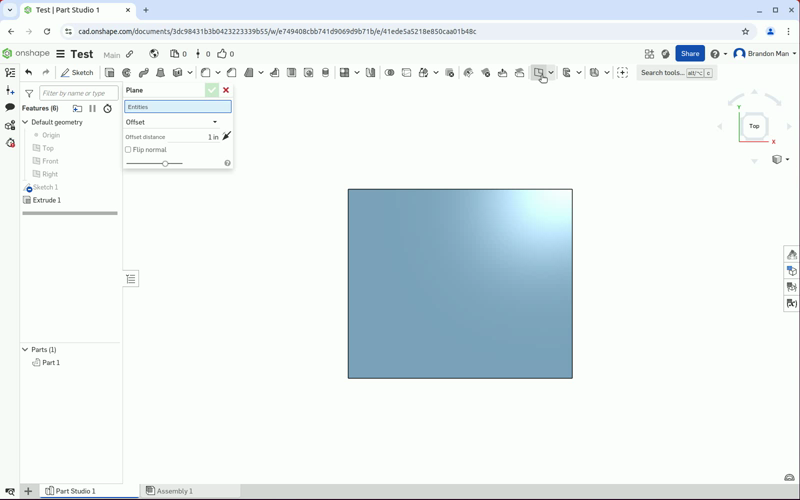
mouse_move(73, 150)
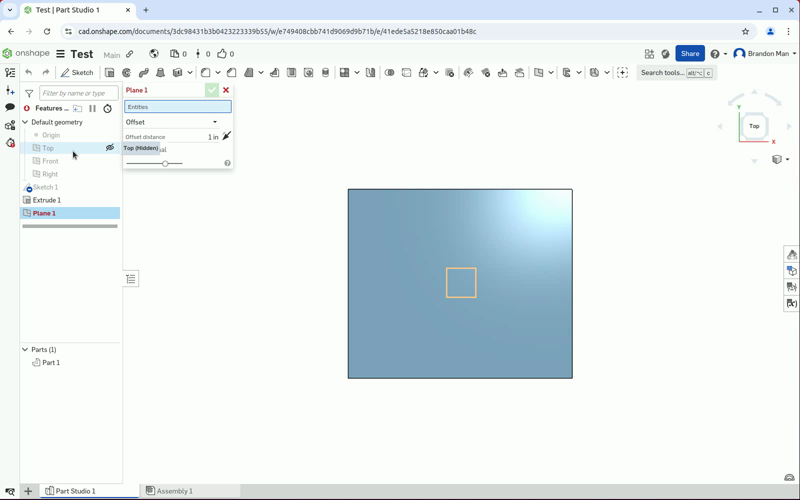
click(73, 150)
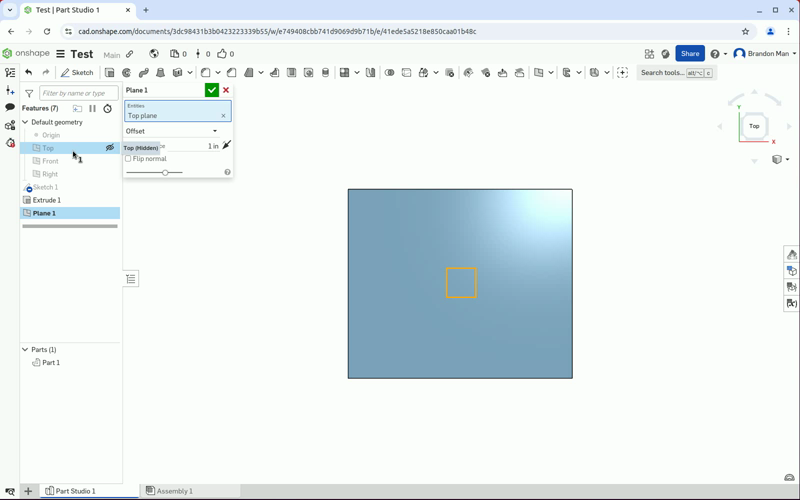
key(tab, 2)
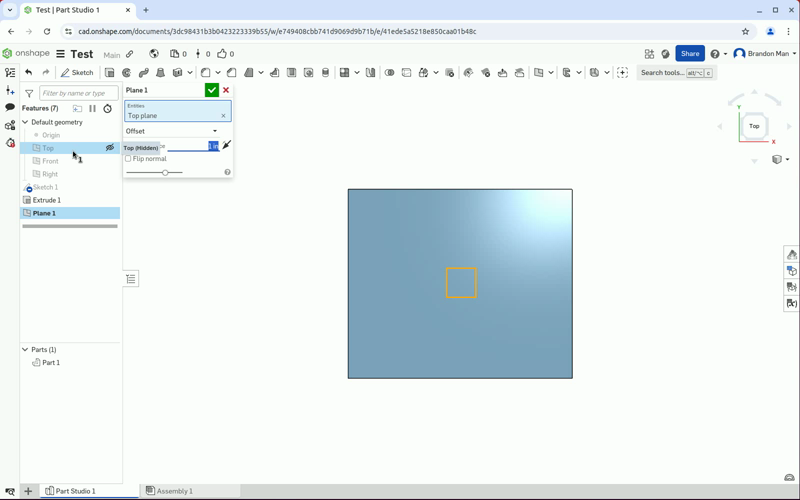
text(9.86)
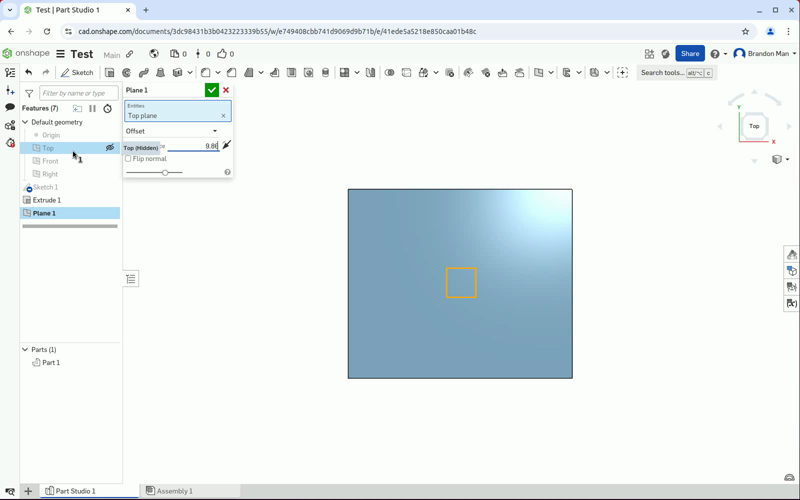
key(enter, 2)
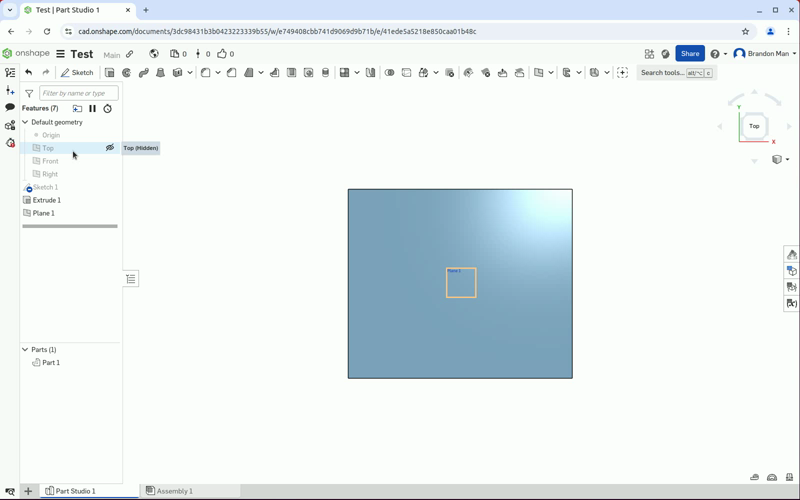
key(shift+s)
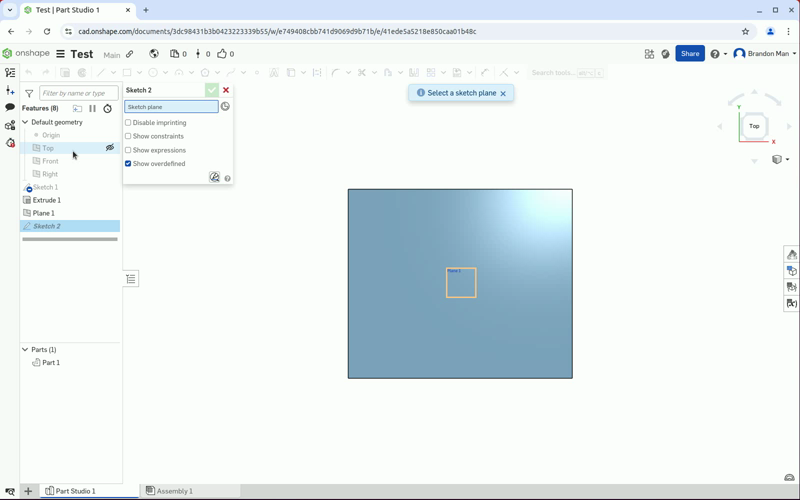
mouse_move(73, 215)
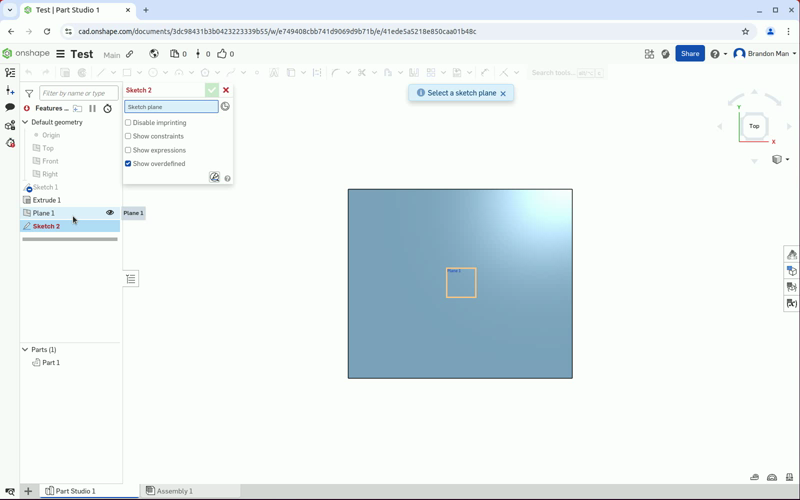
click(73, 215)
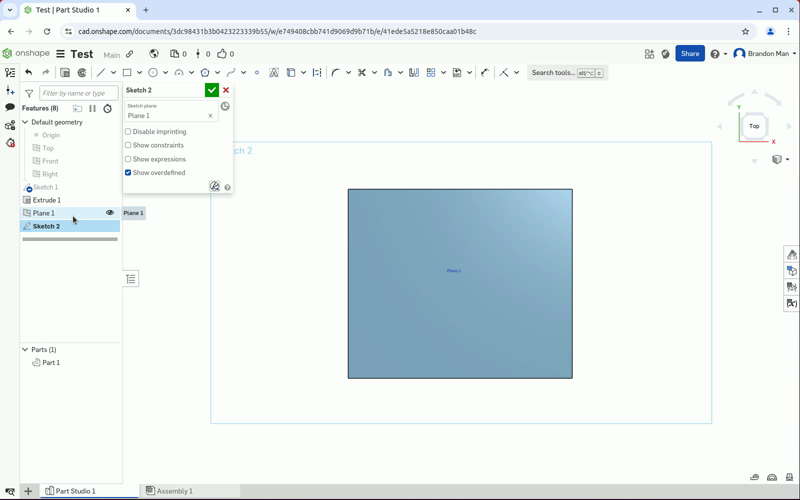
mouse_move(73, 352)
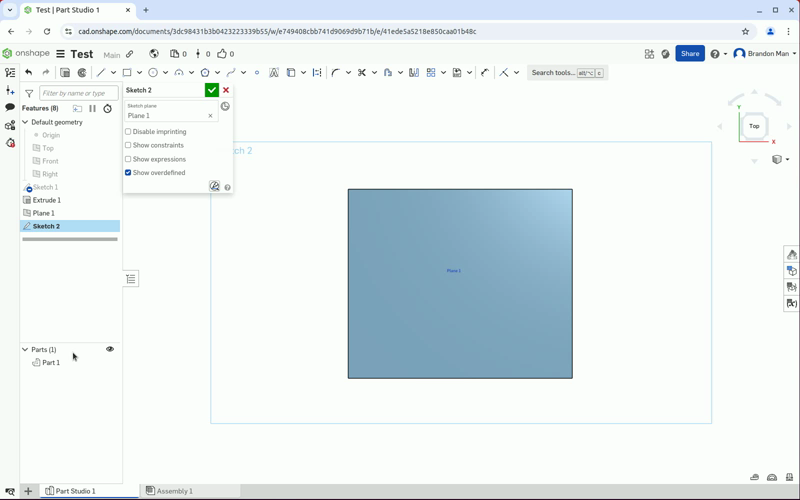
key(y)
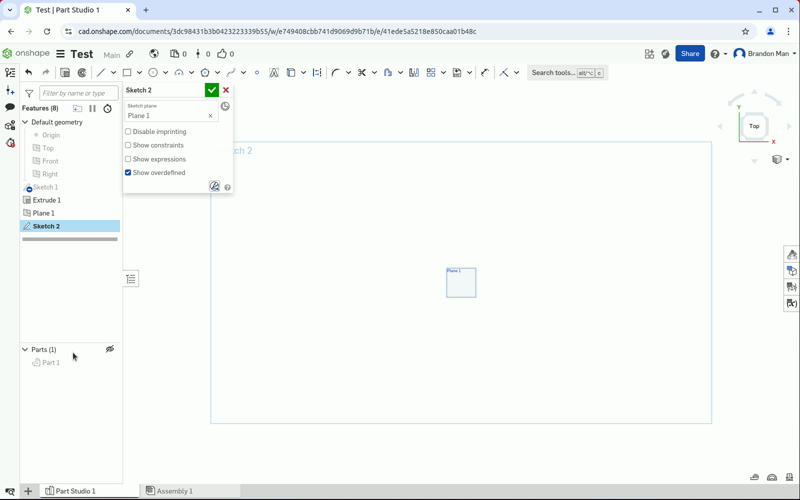
key(c)
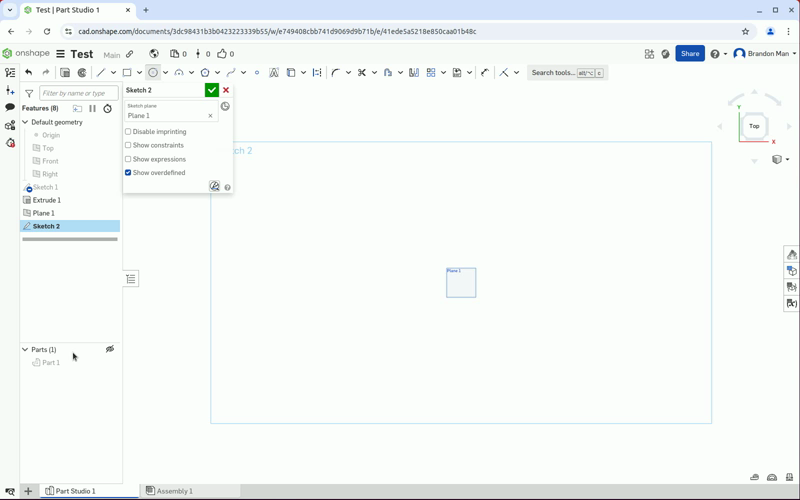
key_down(shift)
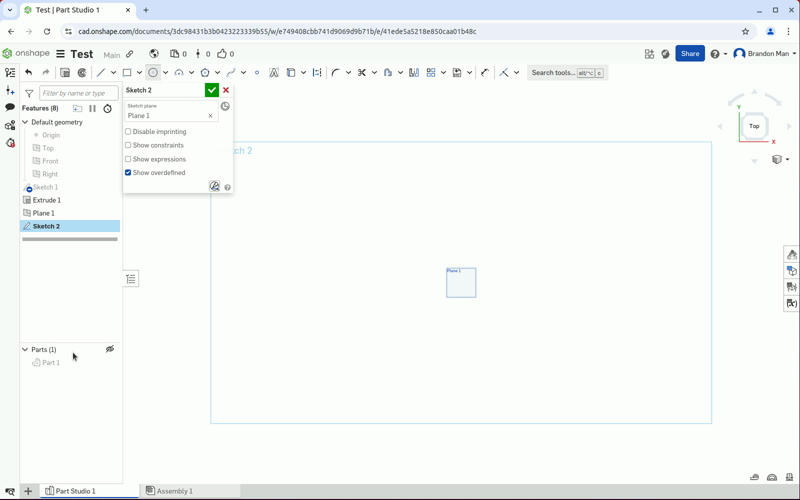
mouse_move(460, 282)
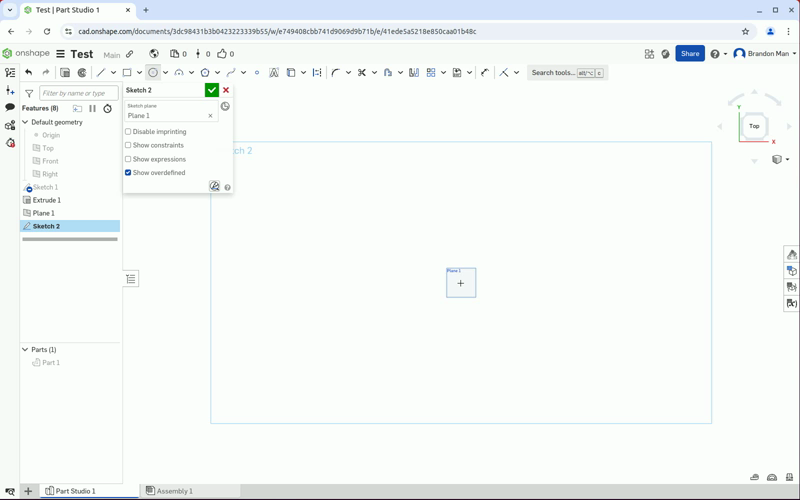
click(460, 282)
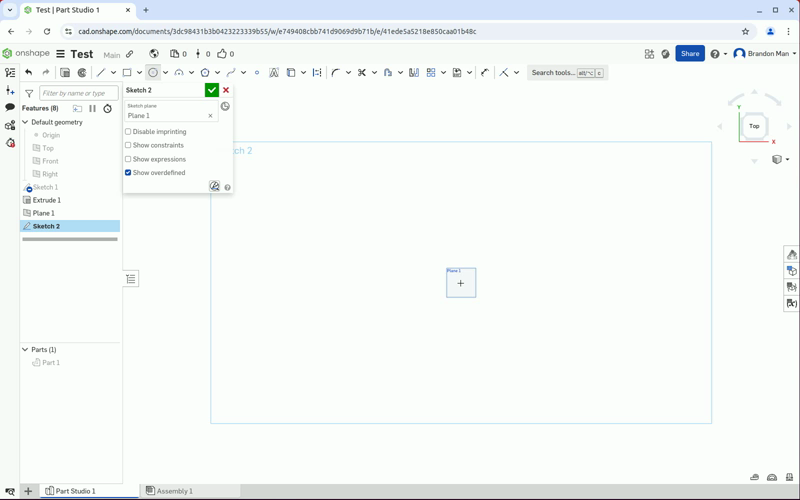
key_up(shift)
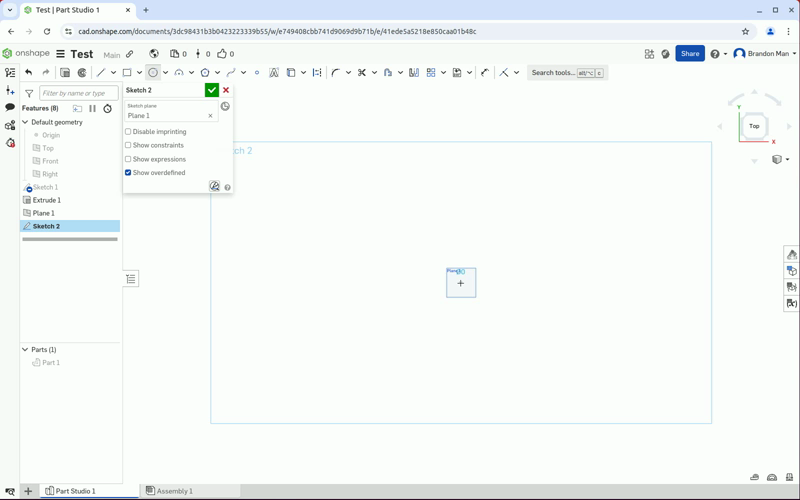
mouse_move(498, 282)
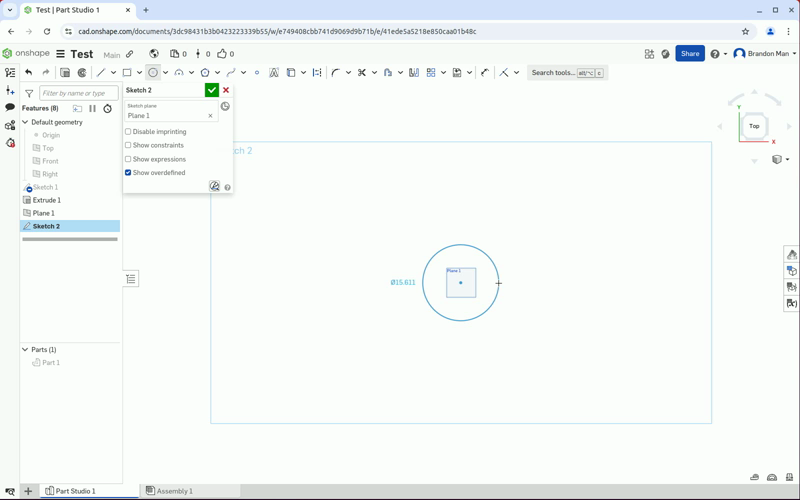
click(498, 282)
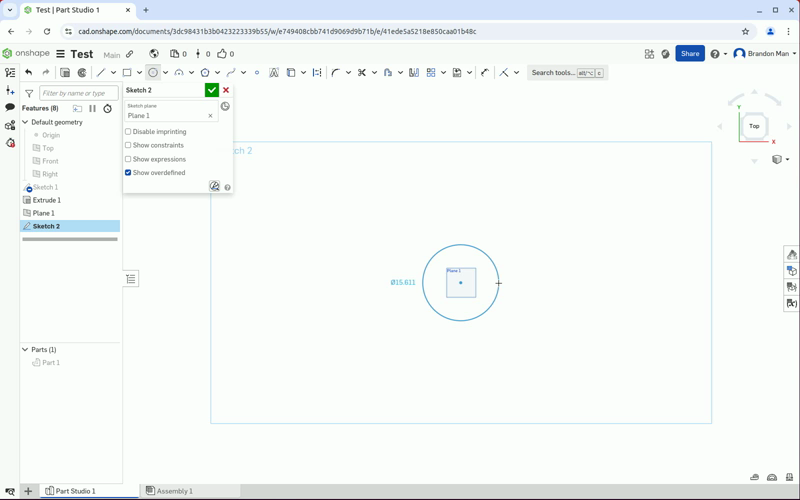
key(esc)
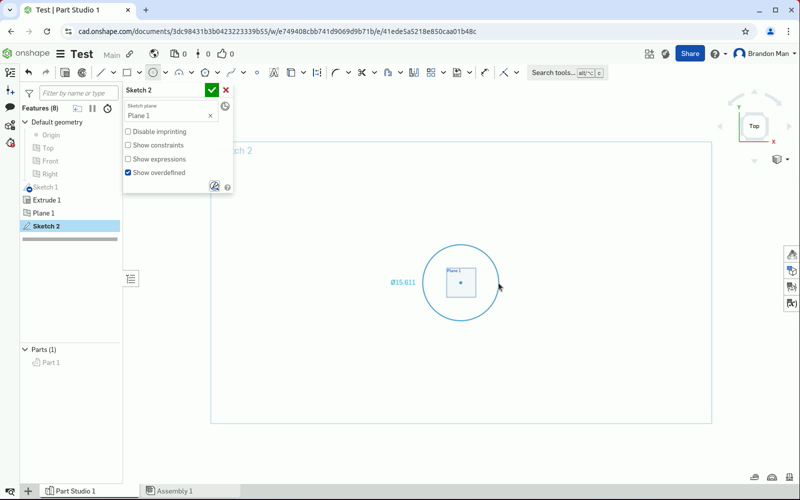
mouse_move(473, 313)
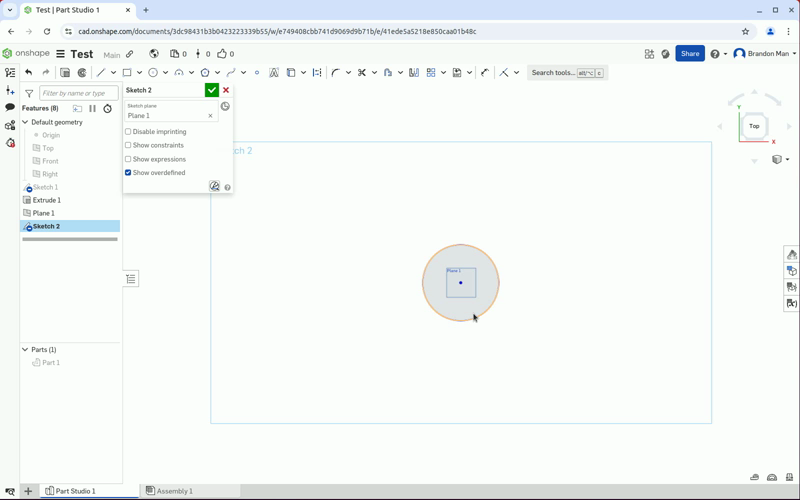
click(473, 313)
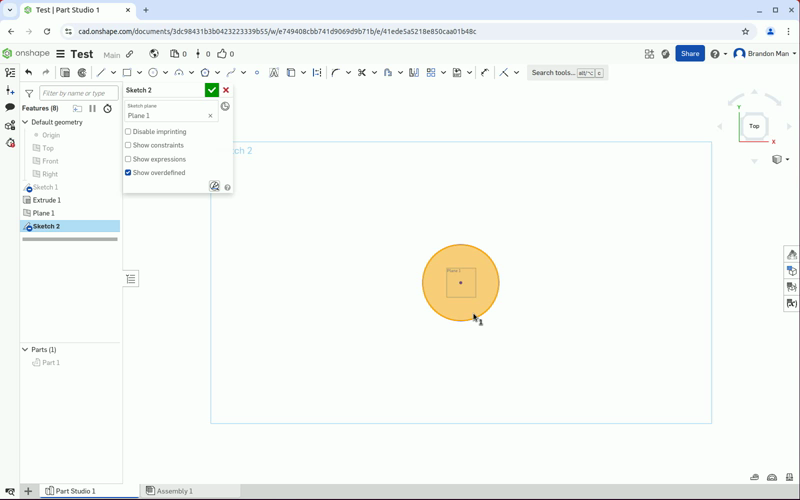
mouse_move(73, 352)
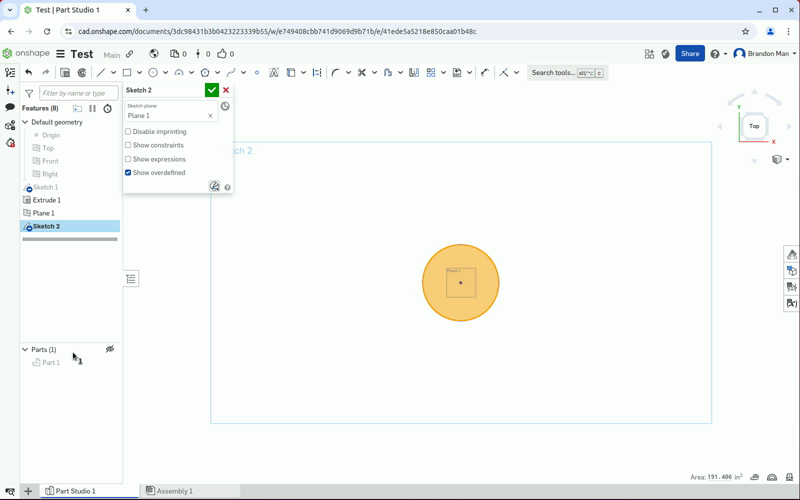
key(shift+y)
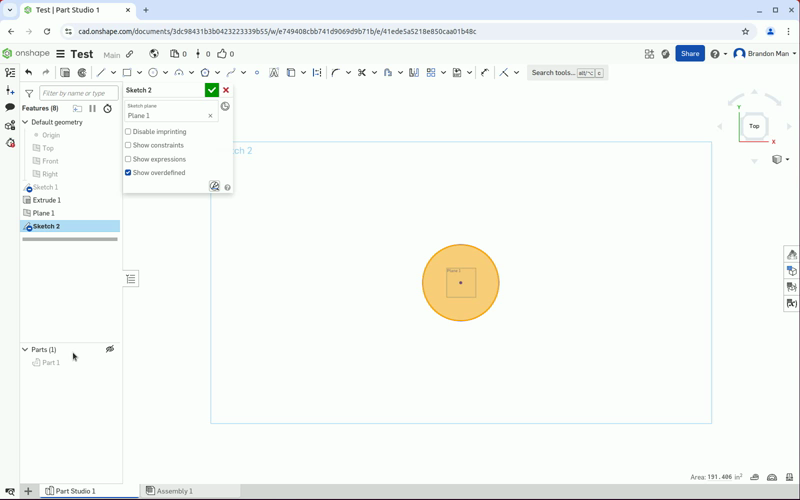
key(shift+e)
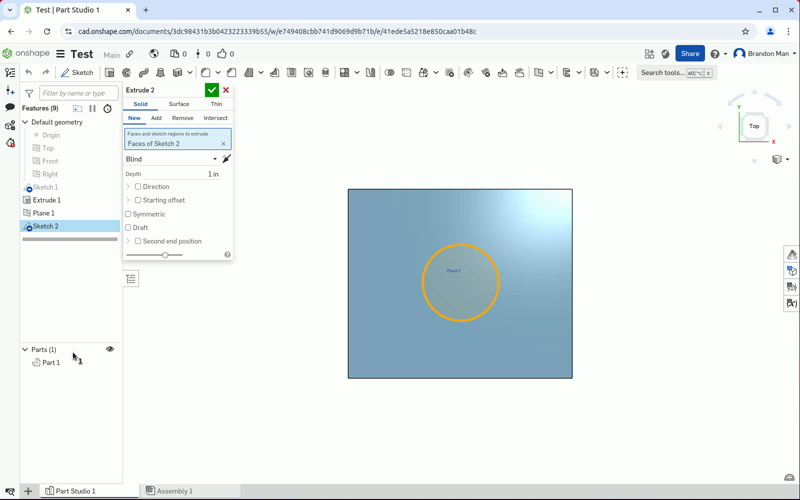
mouse_move(143, 106)
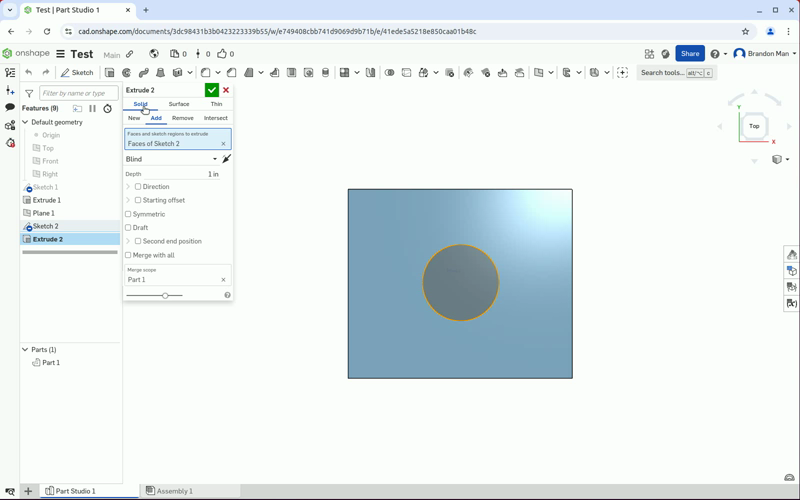
click(143, 106)
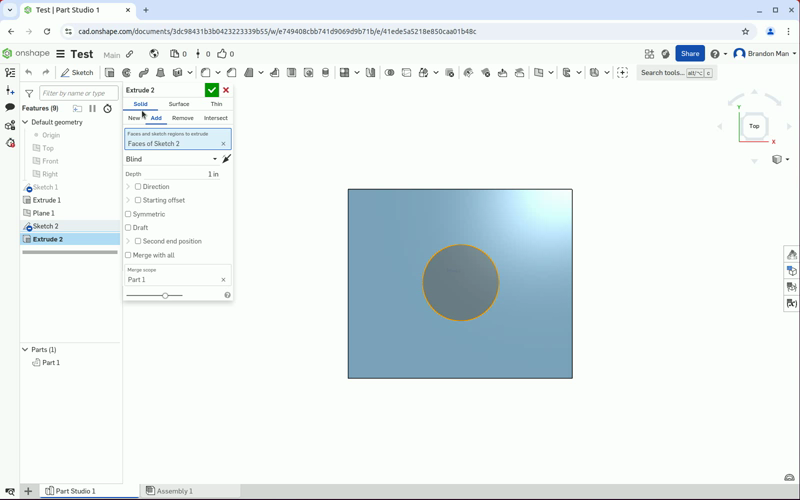
mouse_move(137, 120)
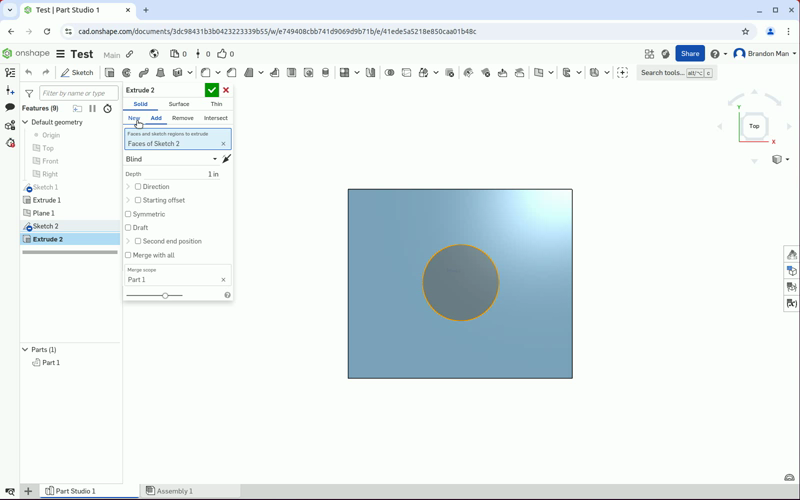
click(137, 120)
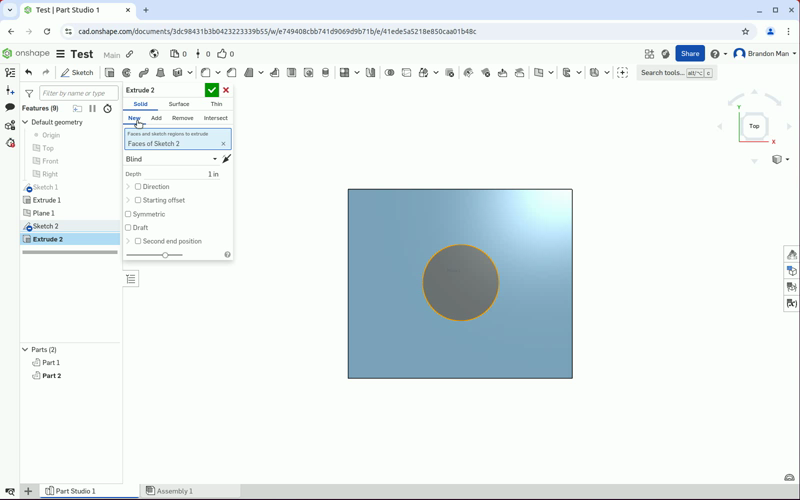
key(tab, 4)
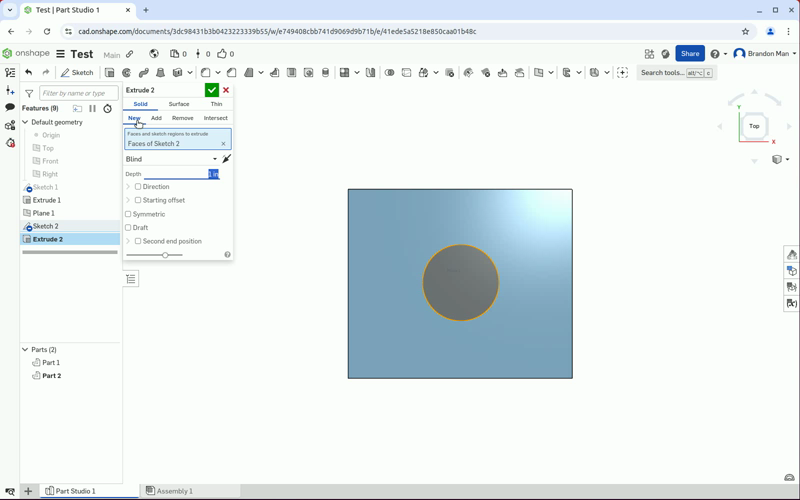
text(12.276)
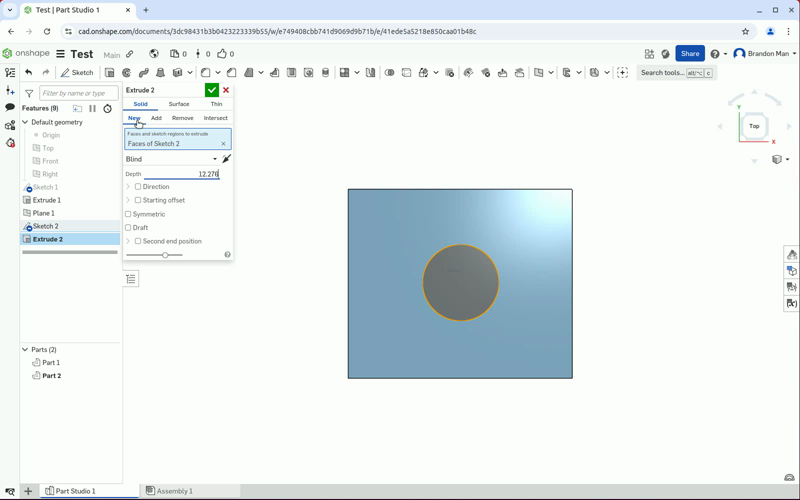
key(enter)
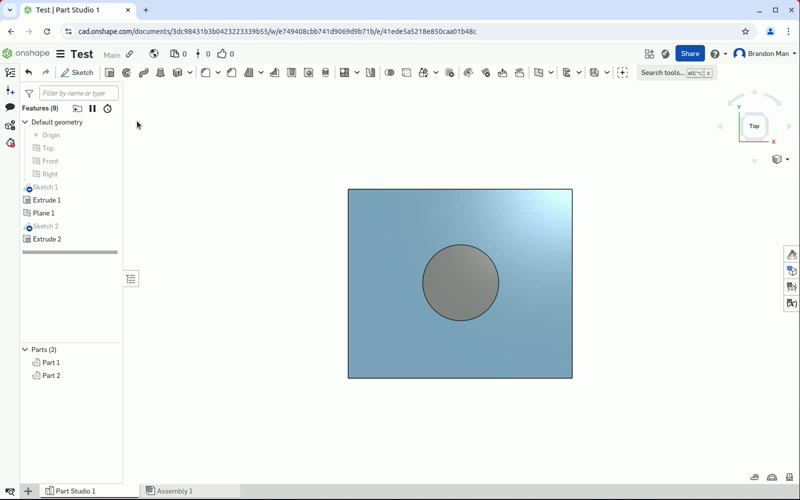
key(shift+h)
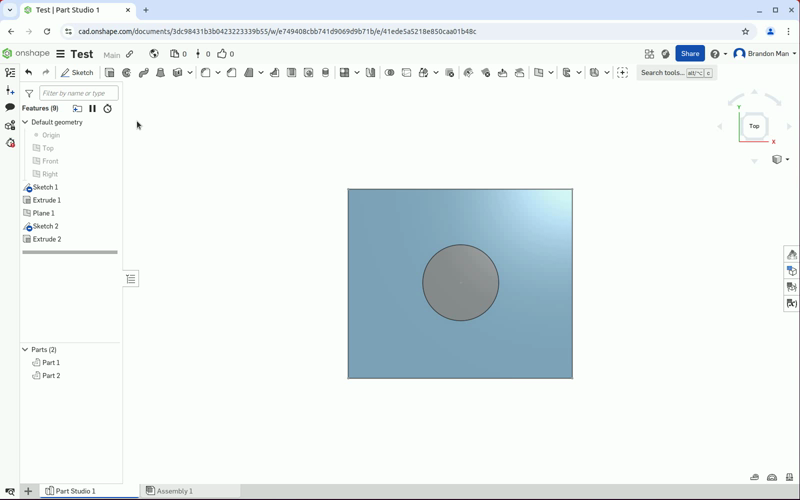
key(shift+h)
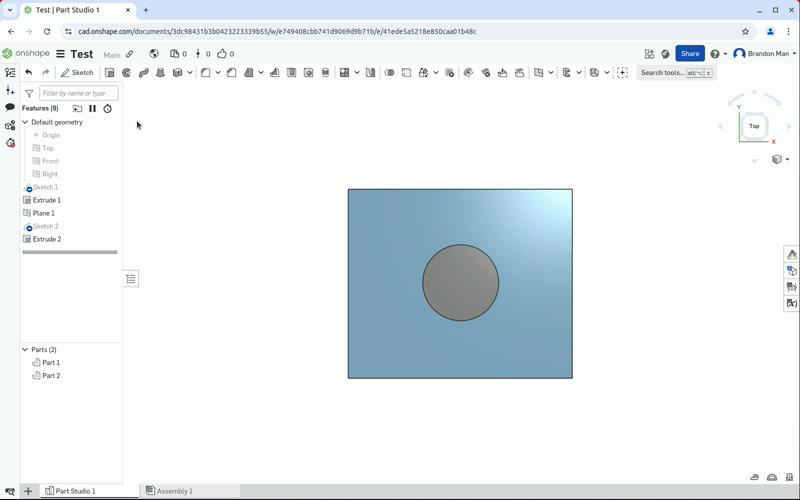
mouse_move(73, 189)
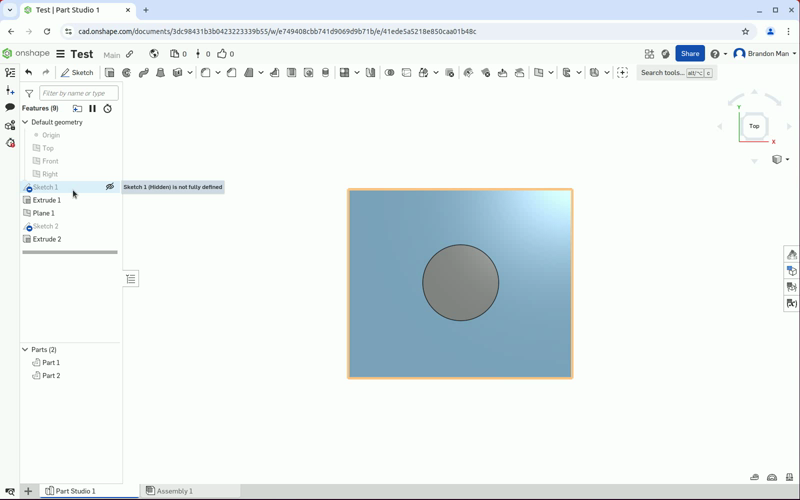
click(73, 189)
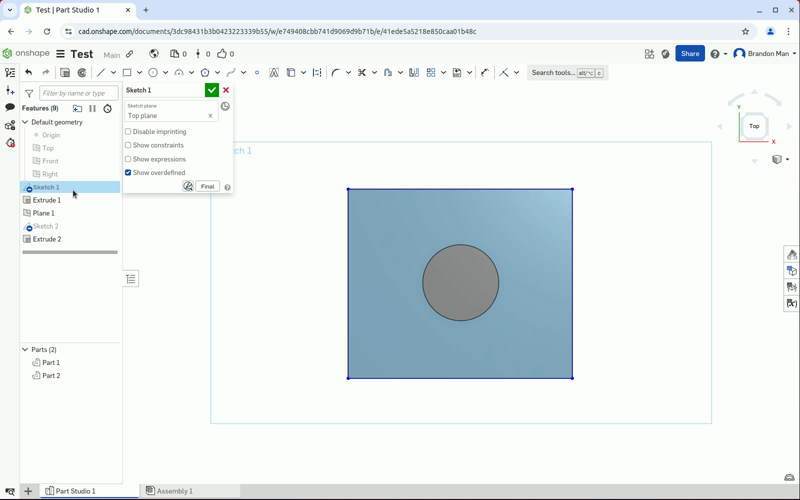
mouse_move(229, 92)
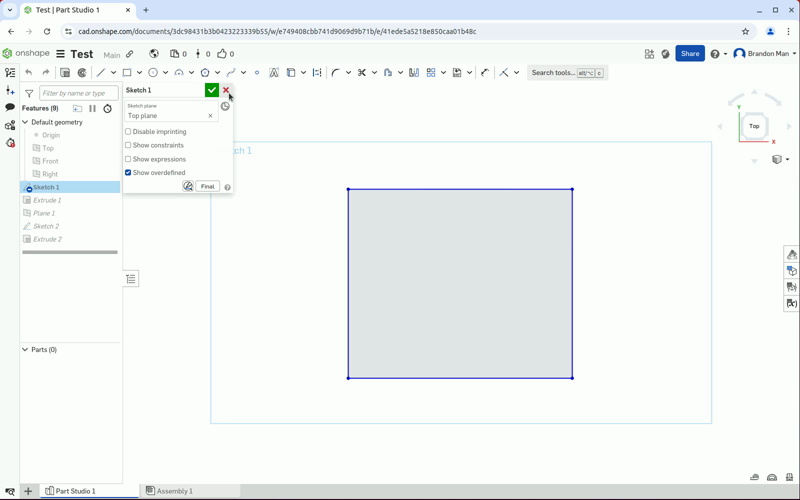
click(229, 92)
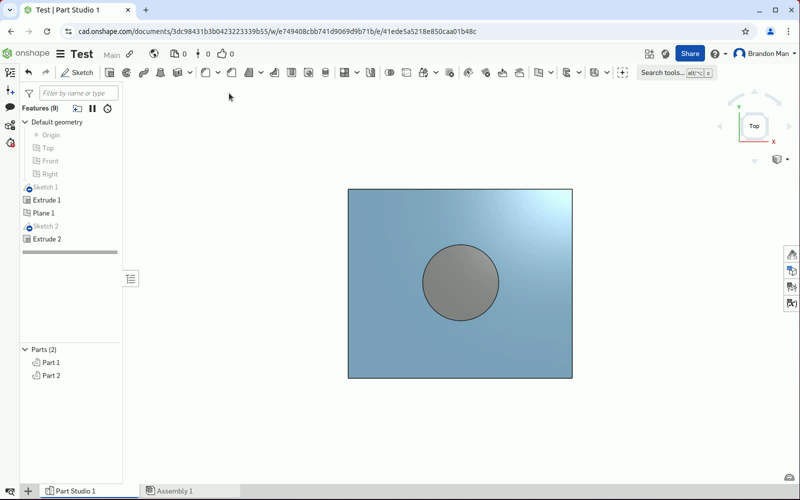
mouse_move(73, 352)
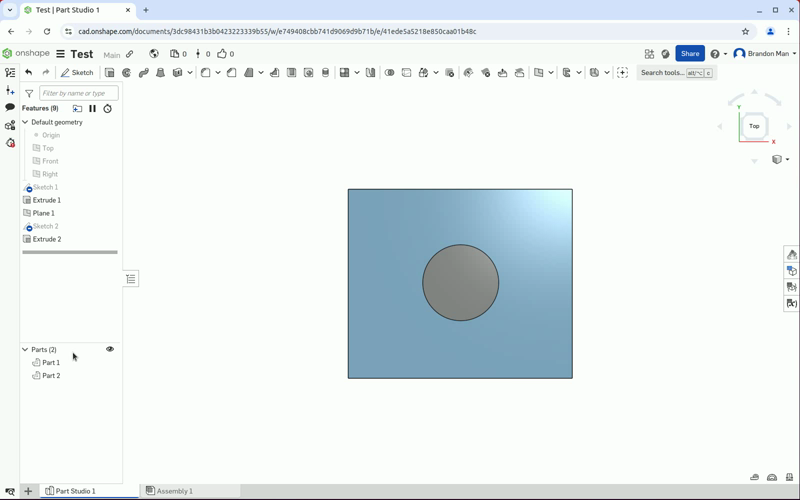
key(y)
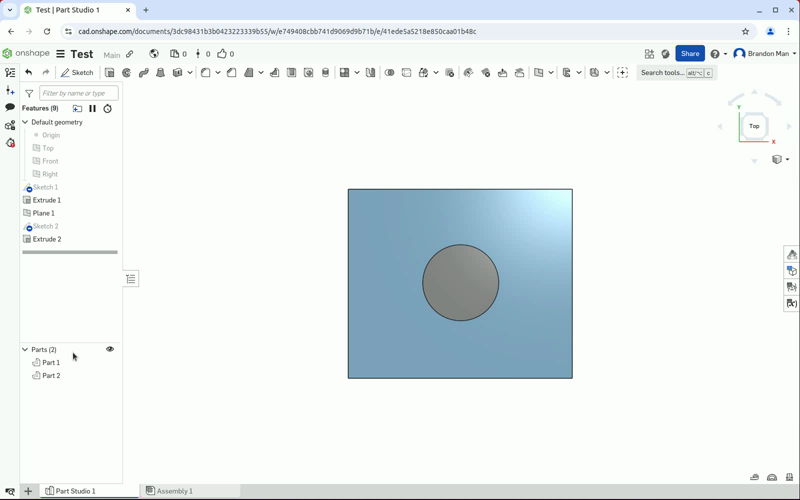
key(shift+p)
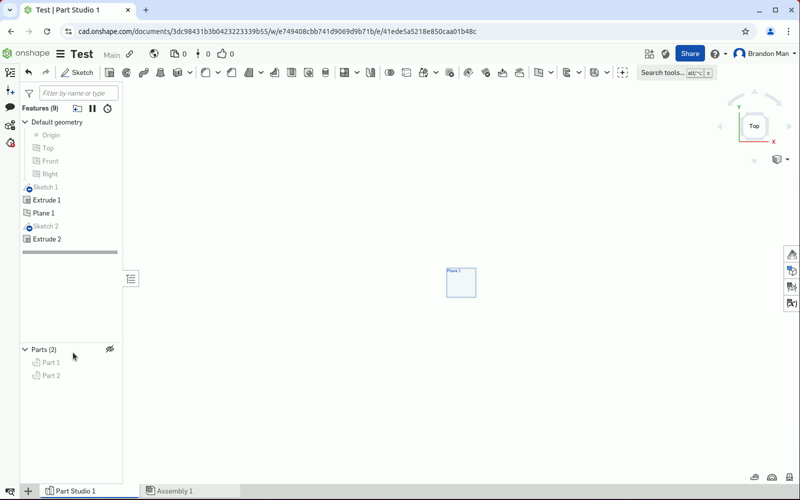
key(space)
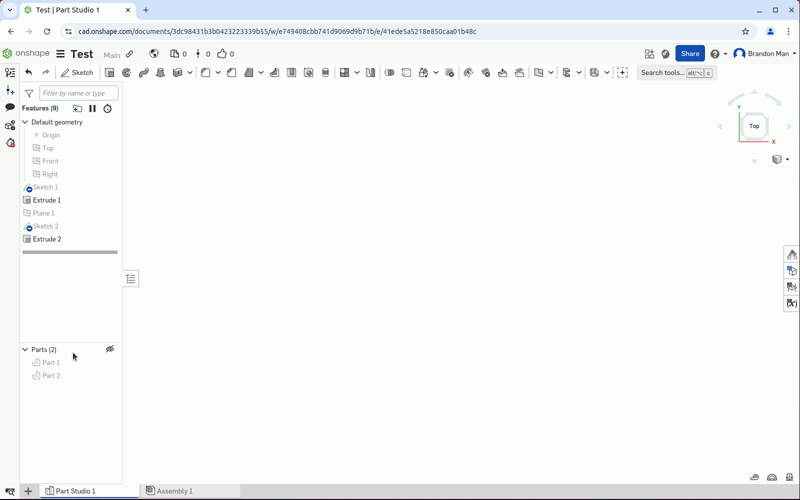
key_down(shift)
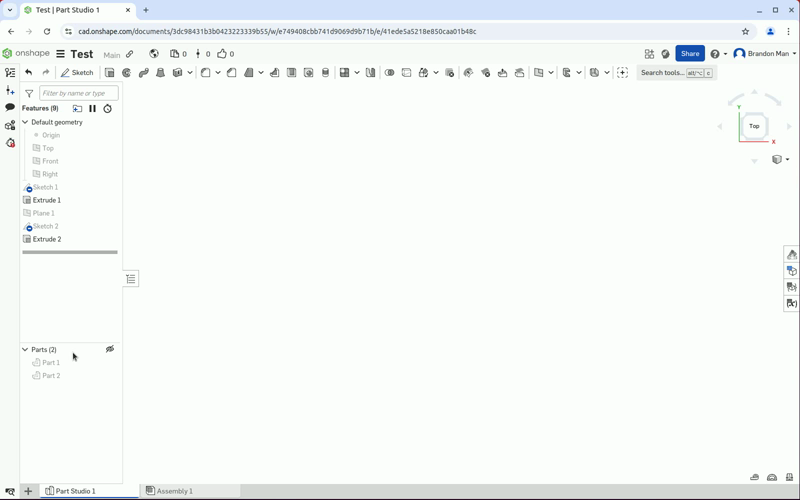
key(up)
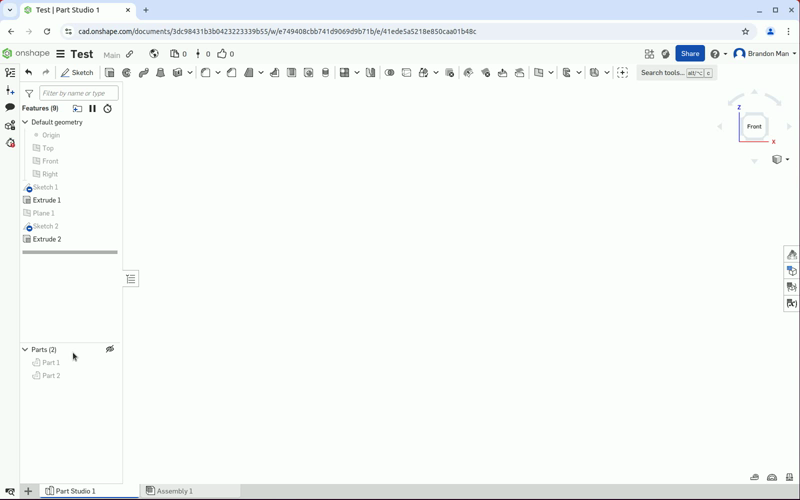
key_up(shift)
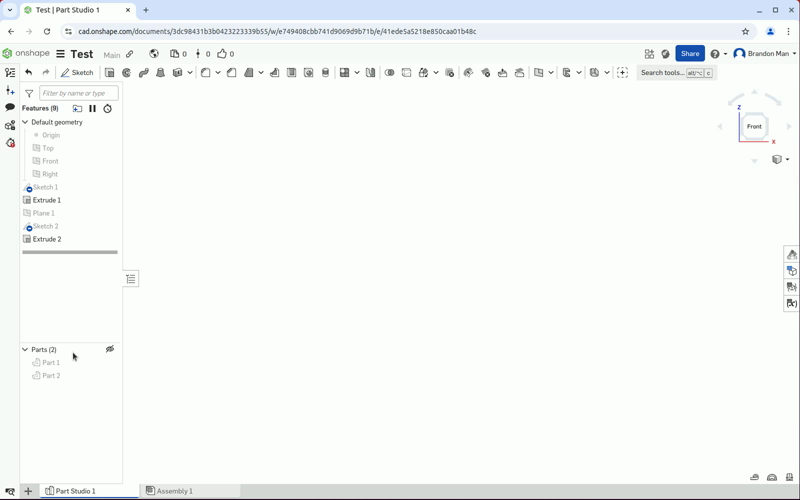
mouse_move(73, 352)
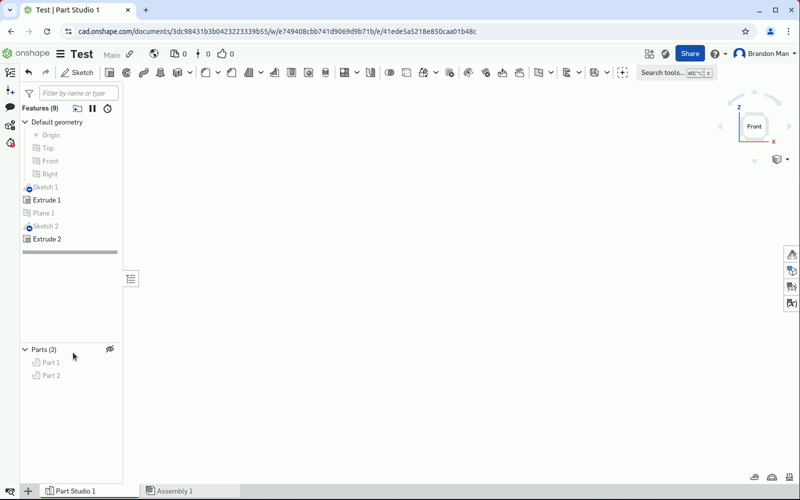
key(shift+y)
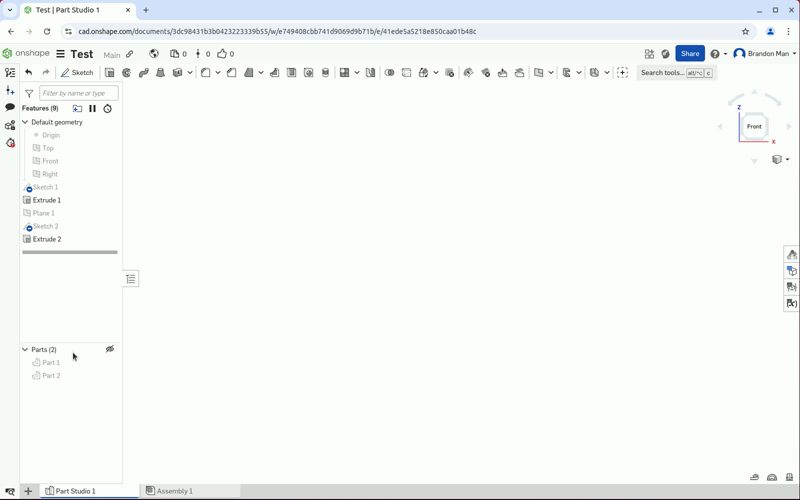
key(shift+s)
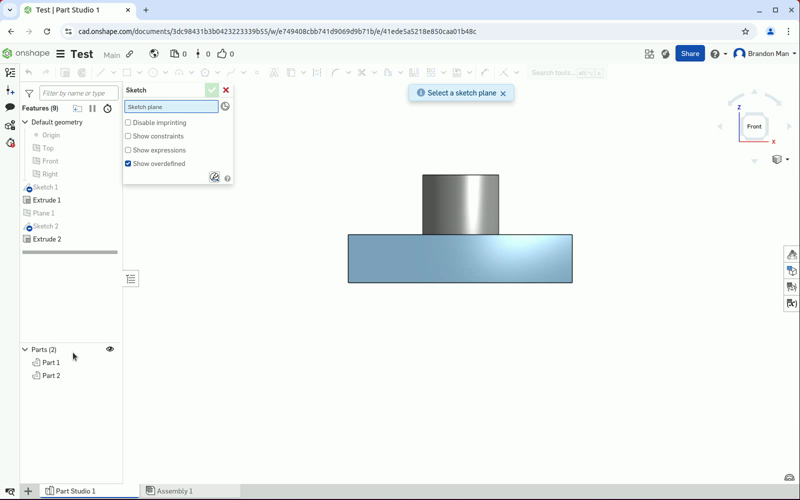
mouse_move(73, 163)
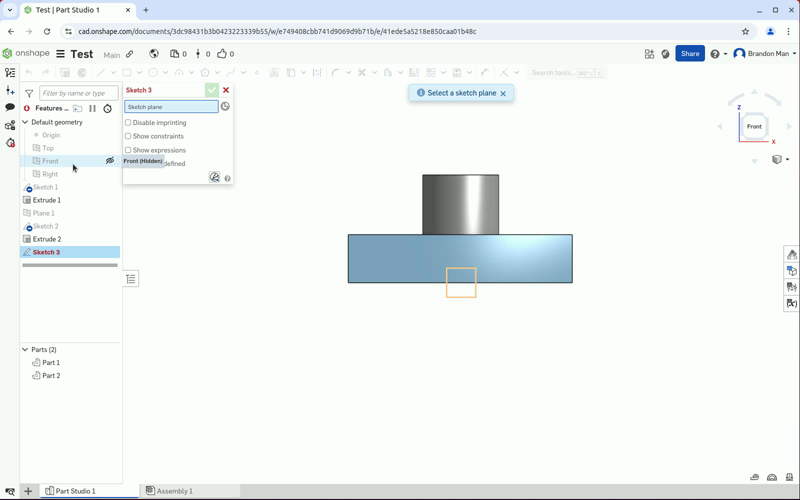
click(73, 163)
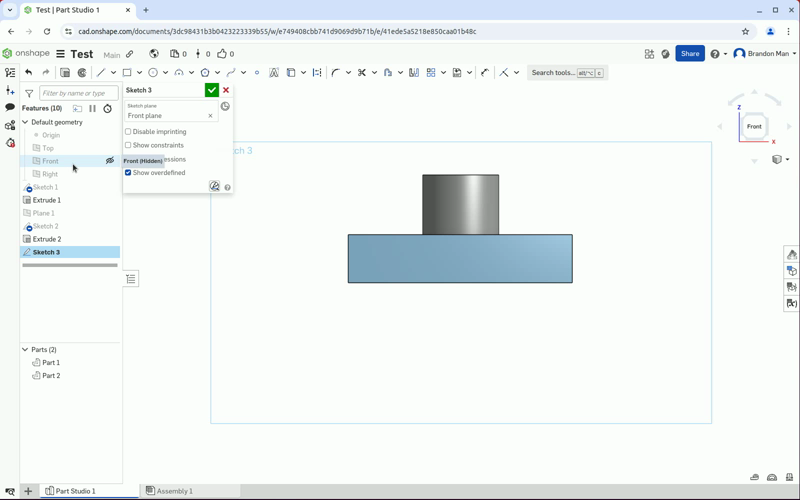
mouse_move(73, 352)
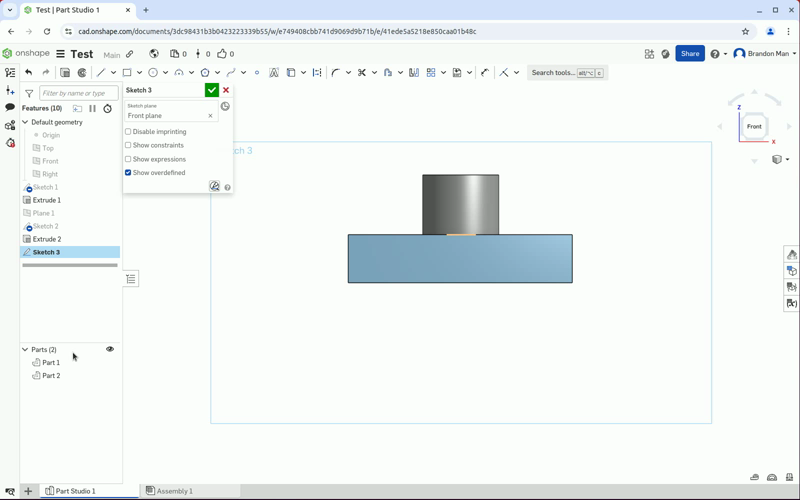
key(y)
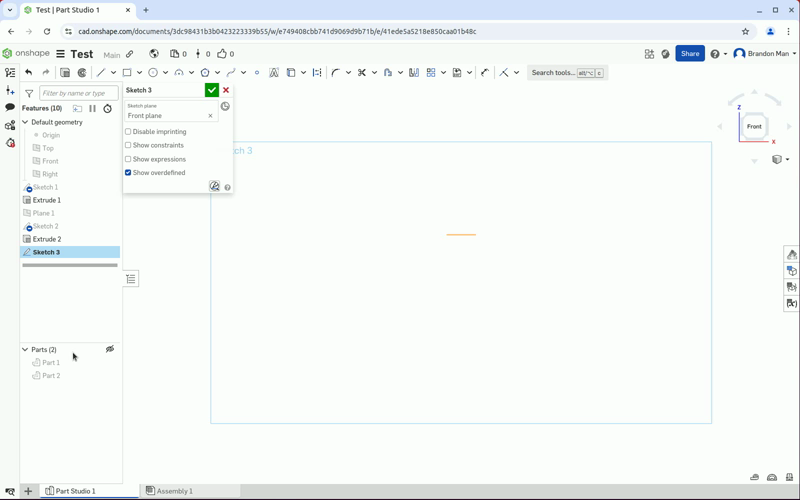
key(l)
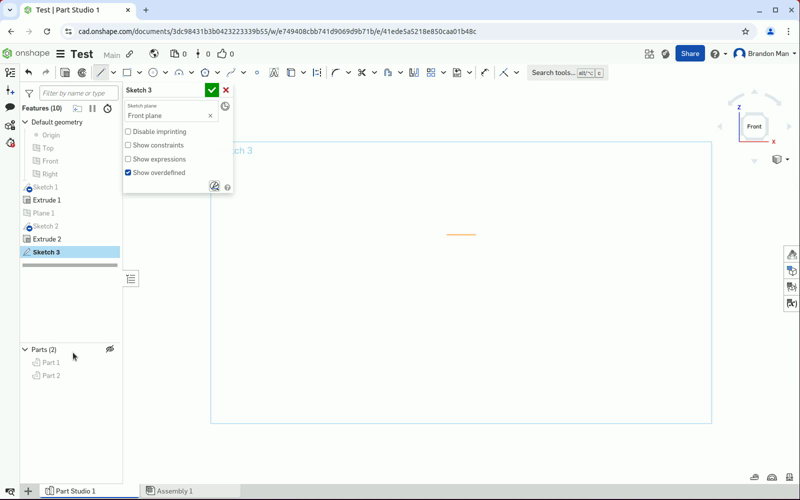
key_down(shift)
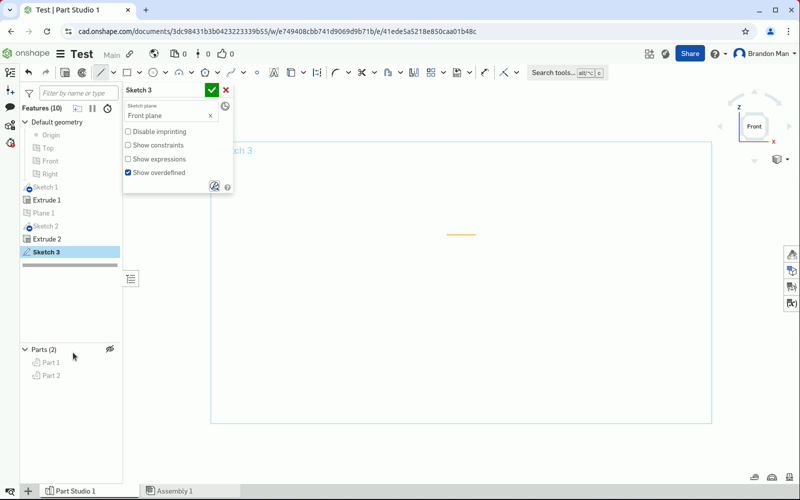
mouse_move(417, 175)
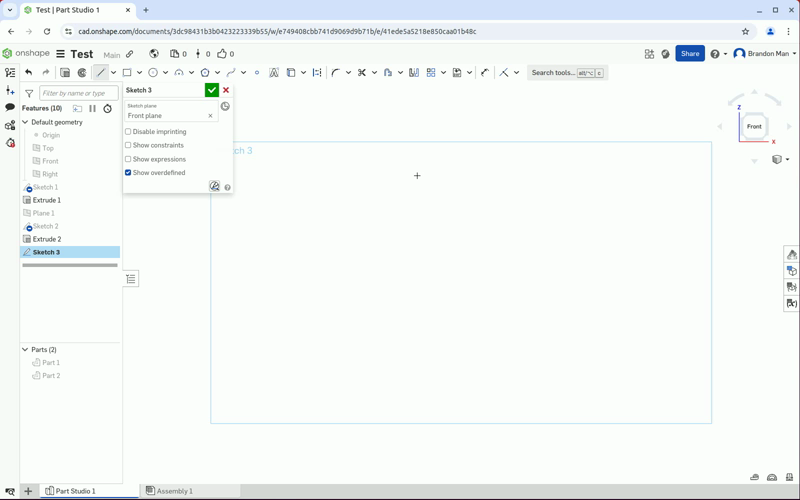
click(417, 175)
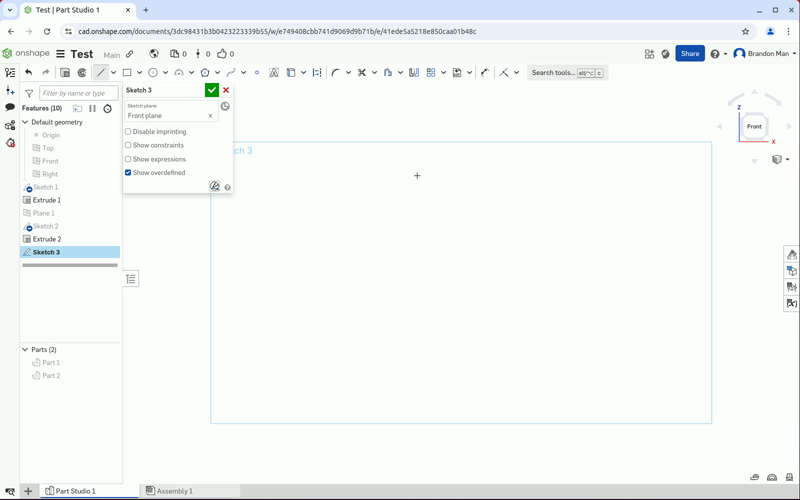
key_up(shift)
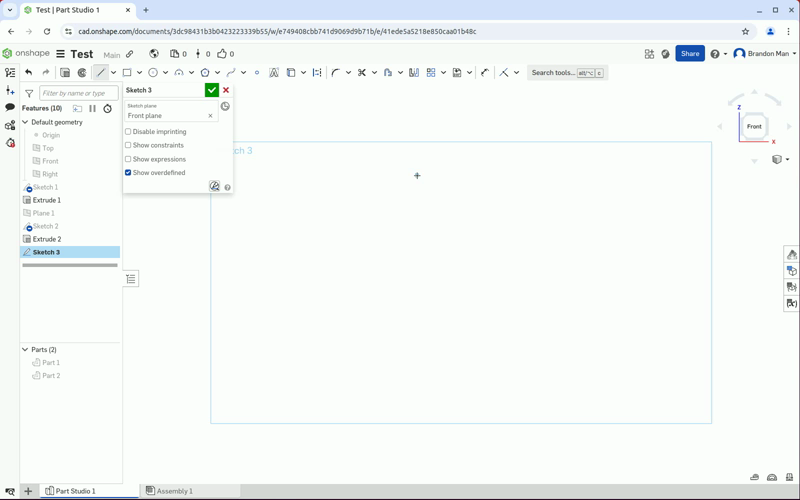
key_down(shift)
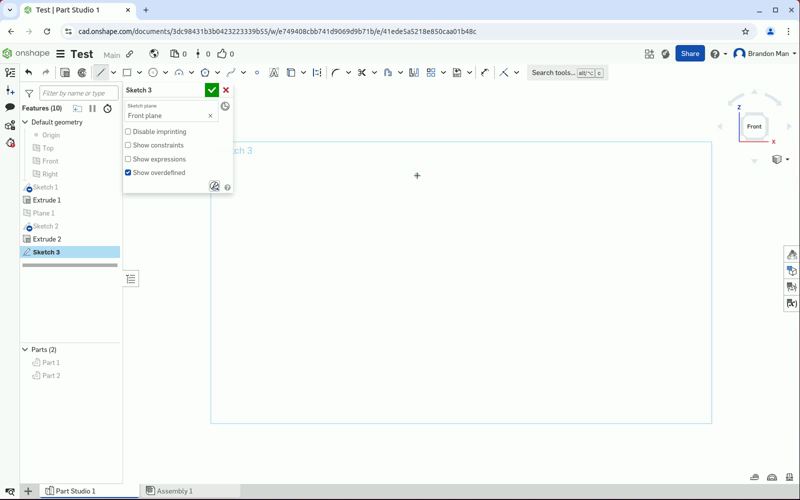
mouse_move(507, 212)
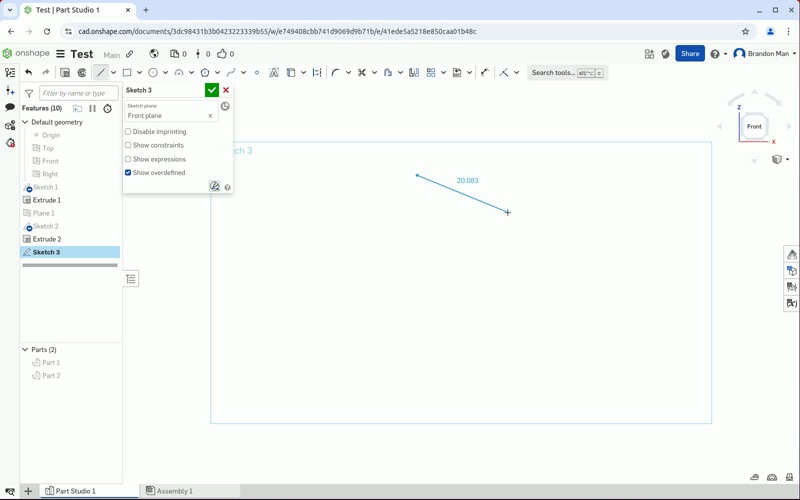
click(507, 212)
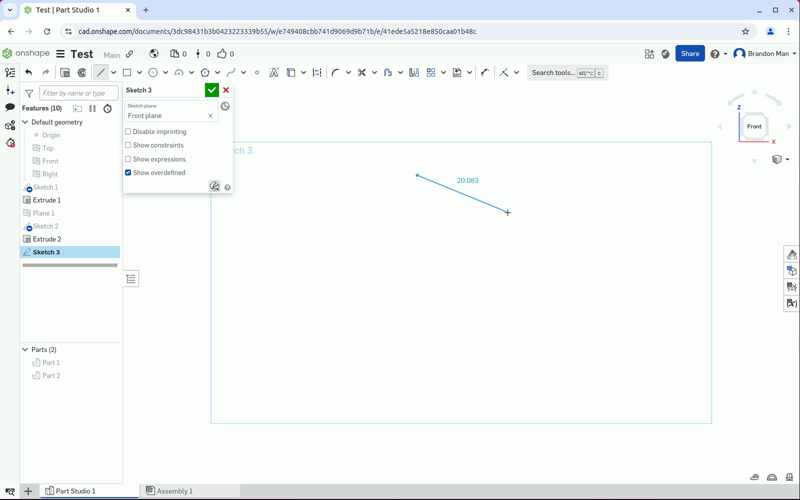
key_up(shift)
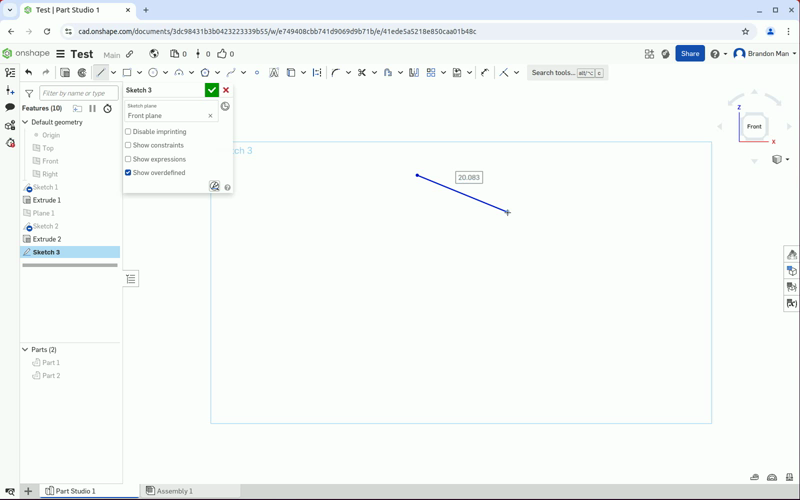
key_down(shift)
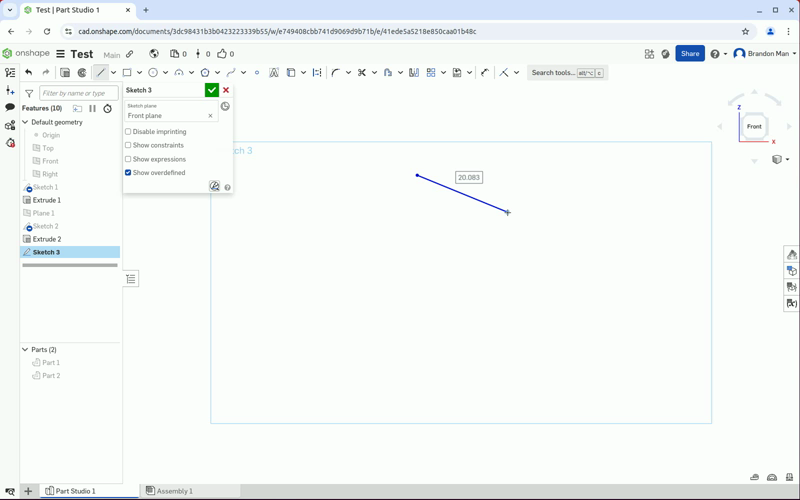
mouse_move(537, 212)
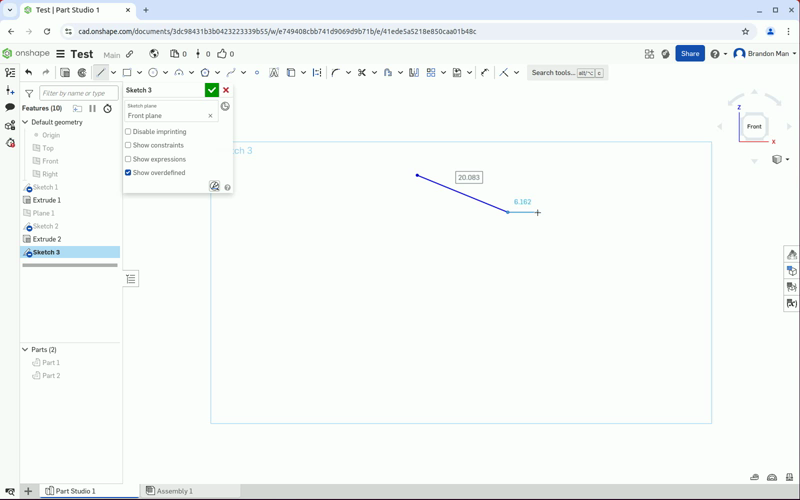
mouse_move(507, 175)
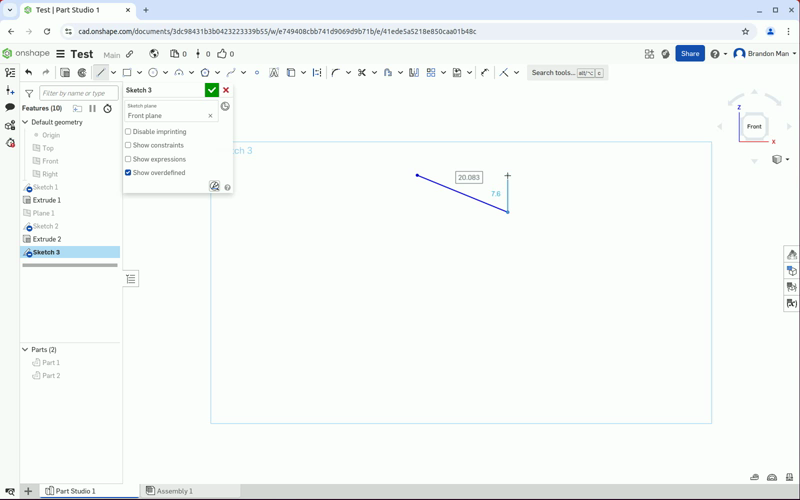
click(507, 175)
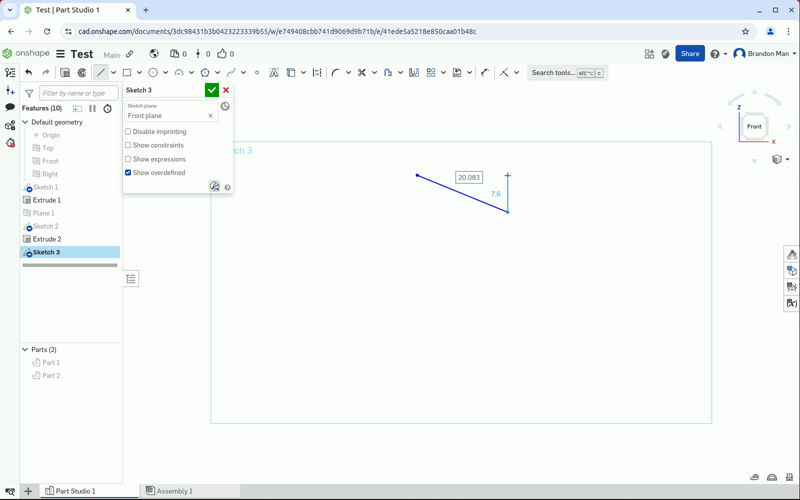
key_up(shift)
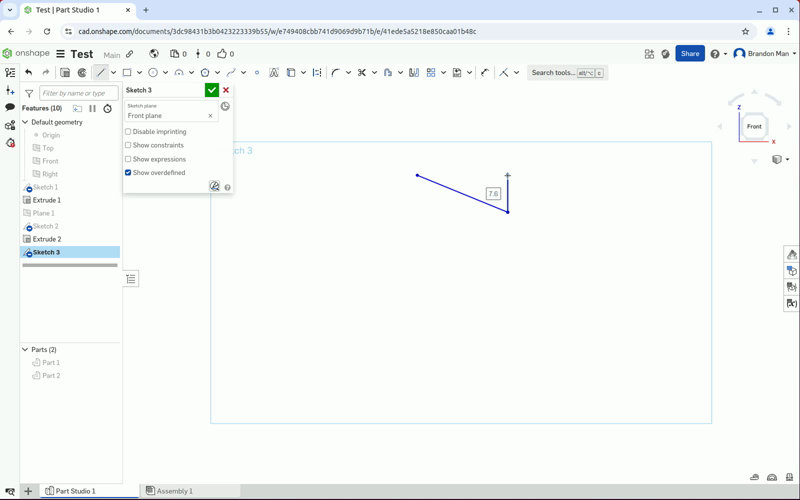
key_down(shift)
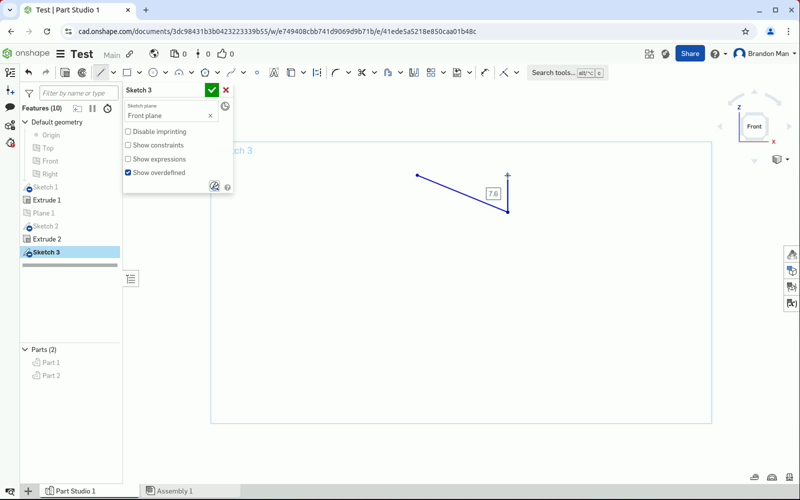
mouse_move(417, 175)
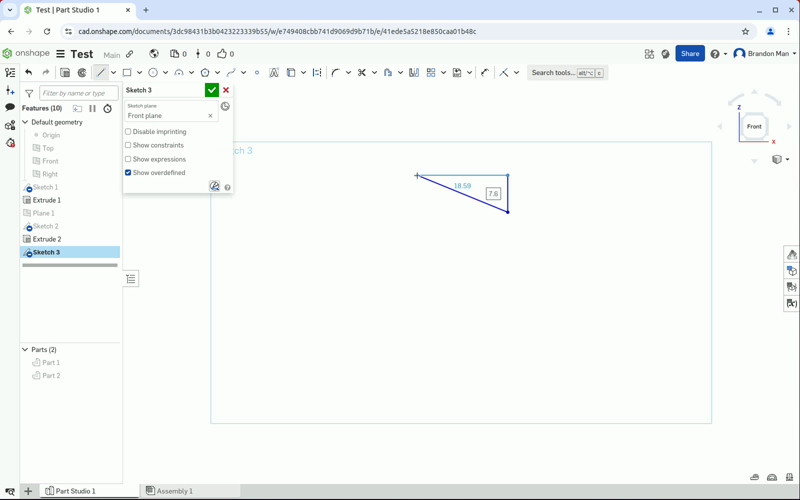
key_up(shift)
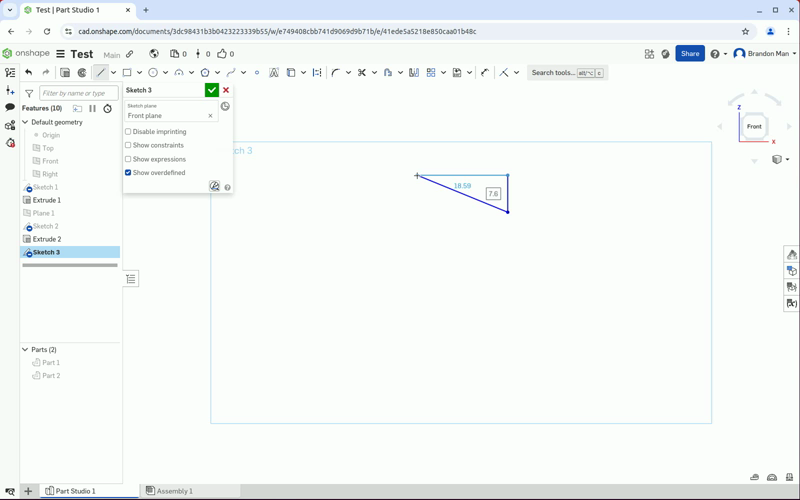
click(417, 175)
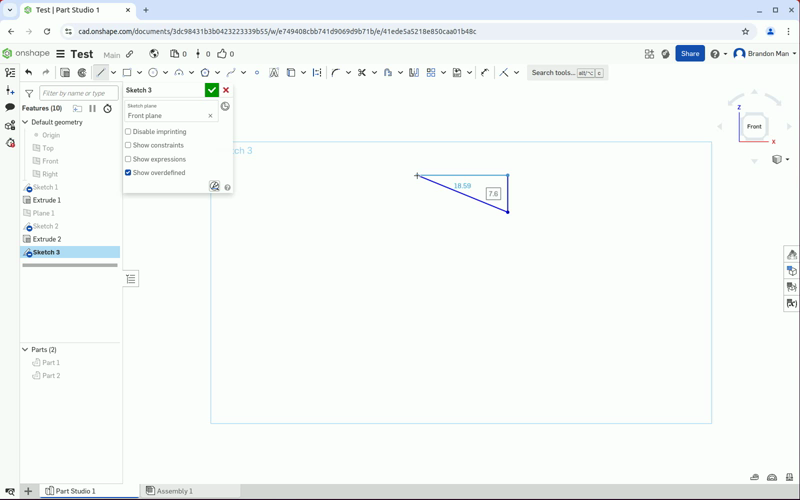
key(esc)
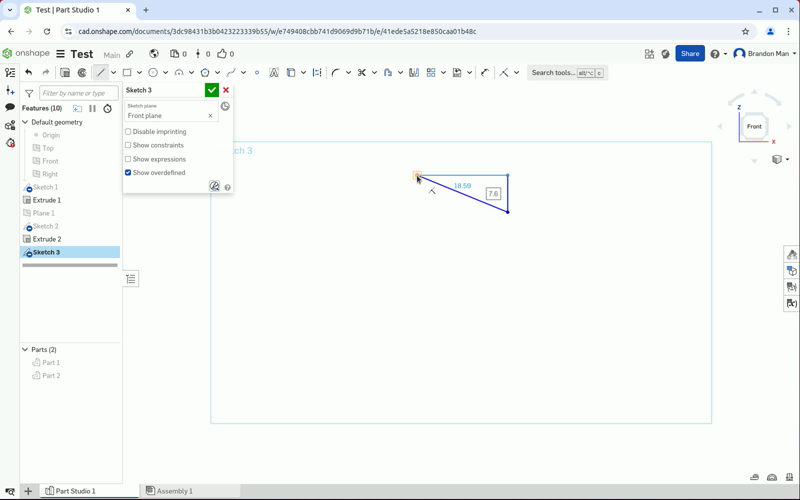
mouse_move(504, 207)
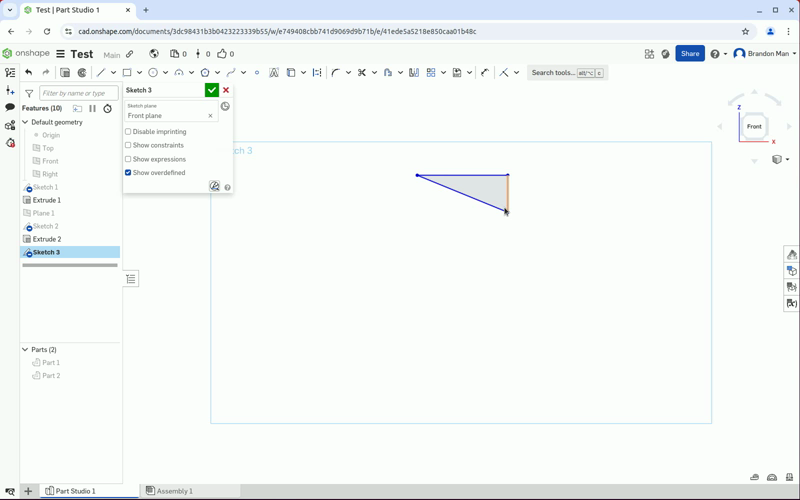
scroll(6)
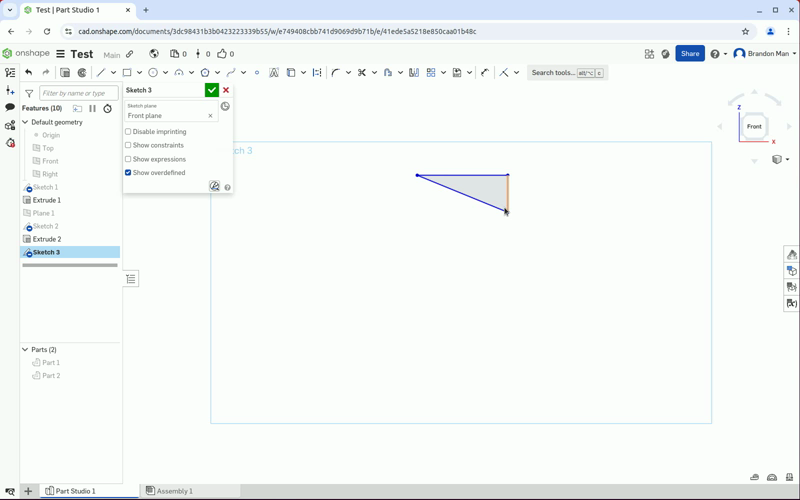
scroll(6)
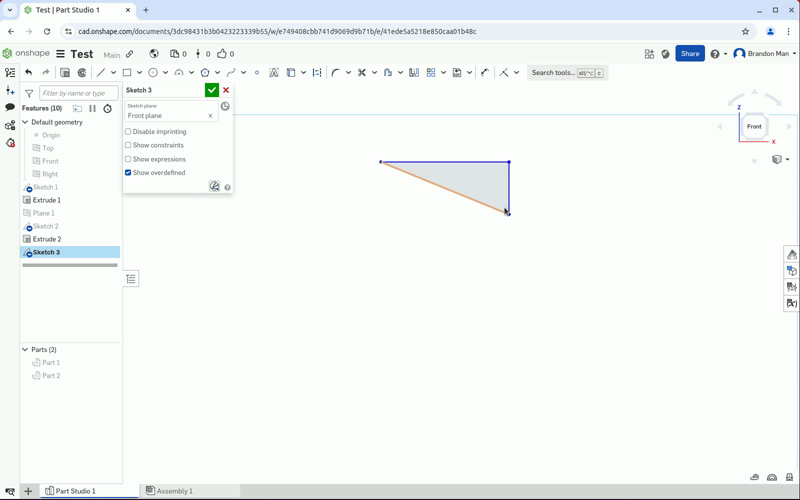
scroll(6)
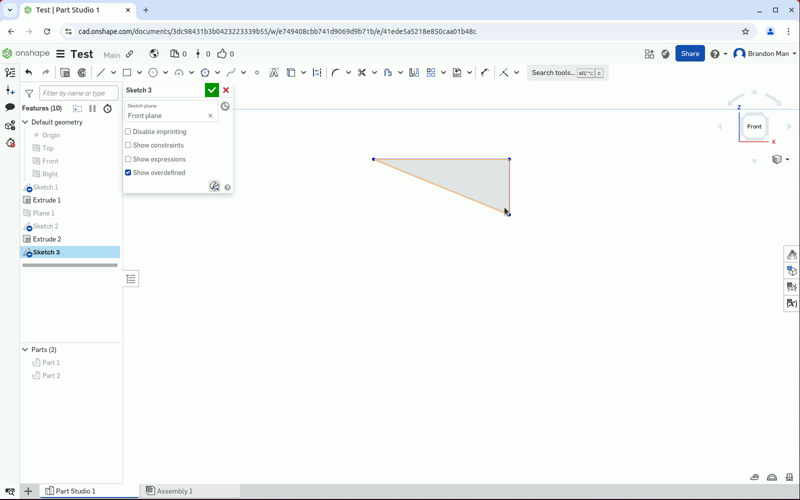
scroll(6)
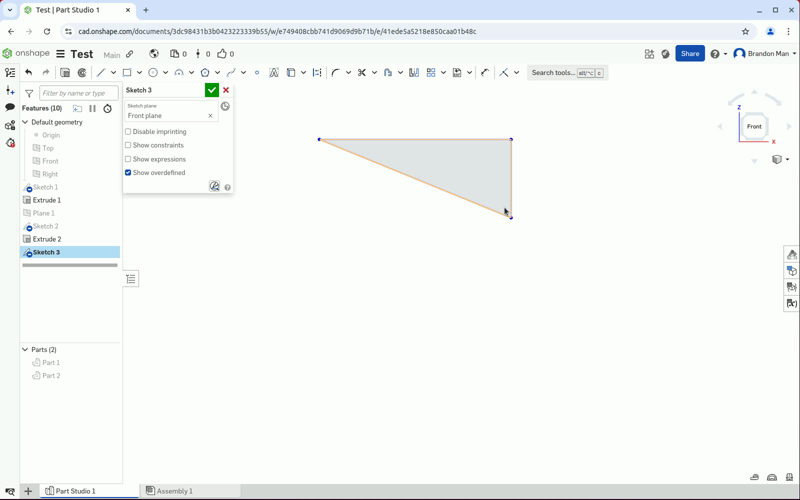
scroll(6)
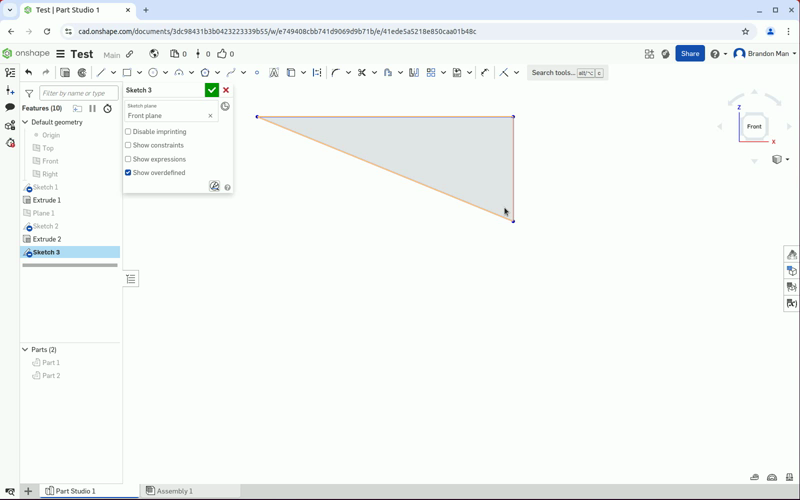
scroll(6)
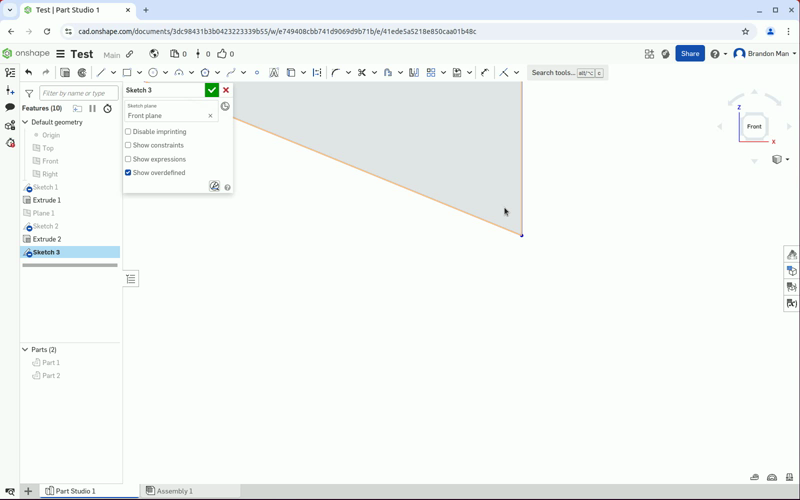
scroll(6)
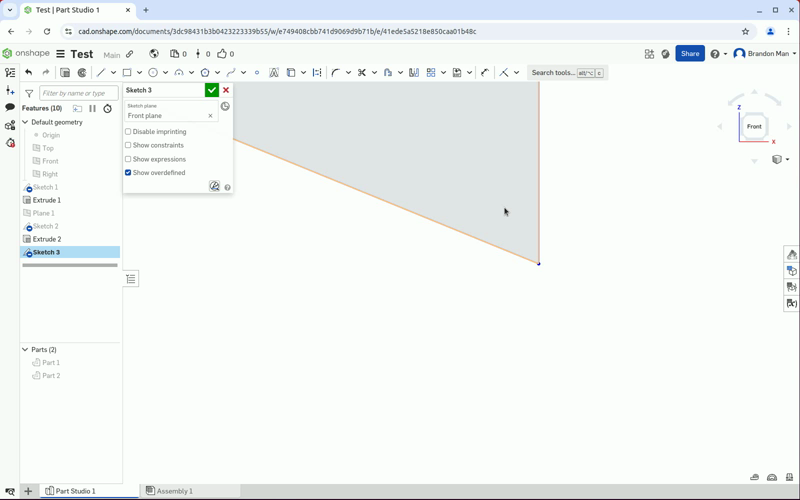
click(504, 207)
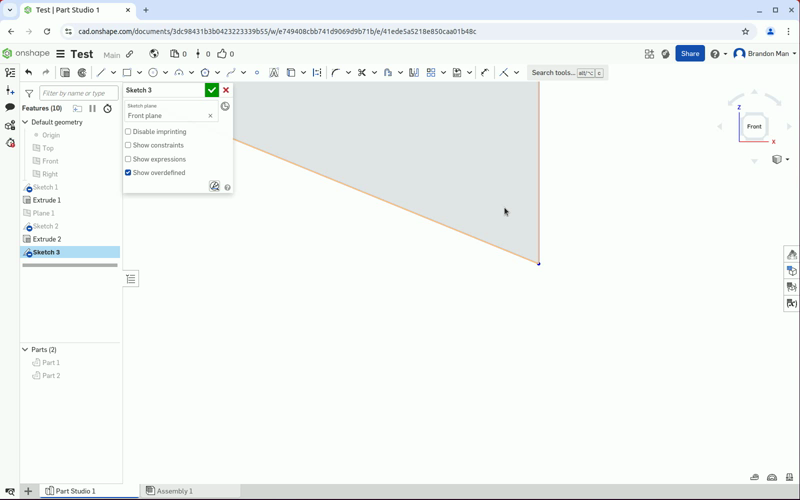
scroll(-6)
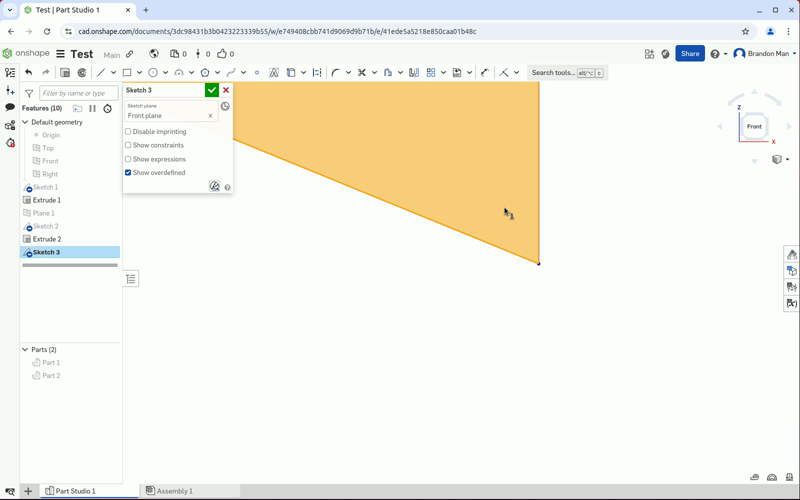
scroll(-6)
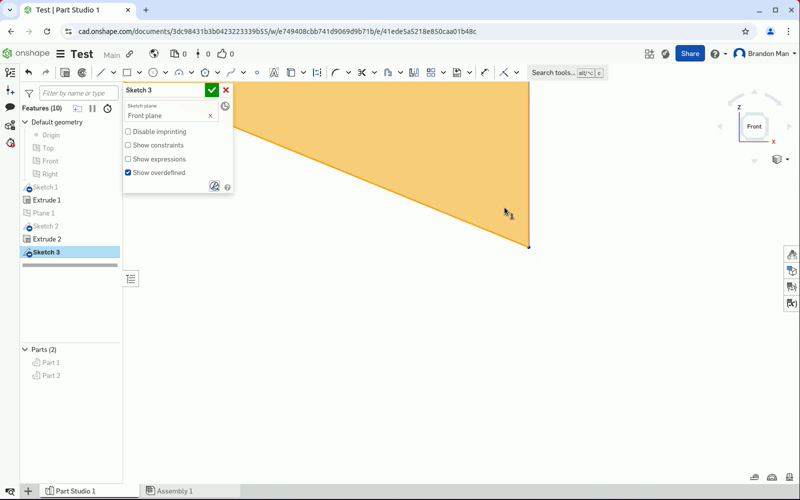
scroll(-6)
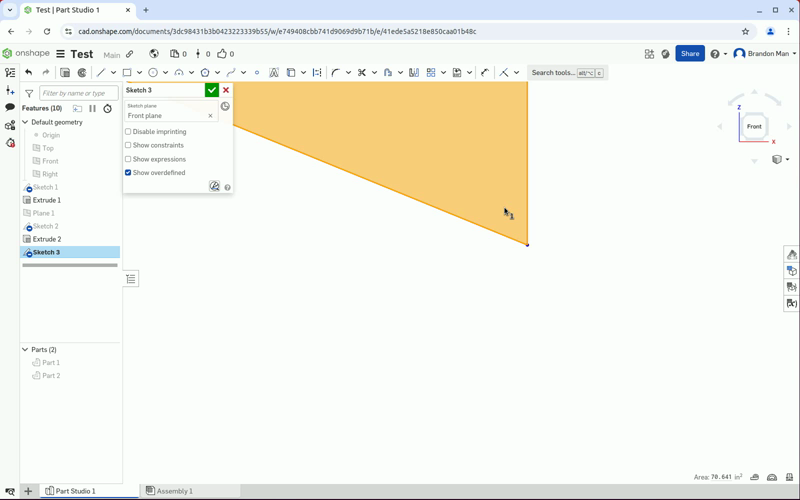
scroll(-6)
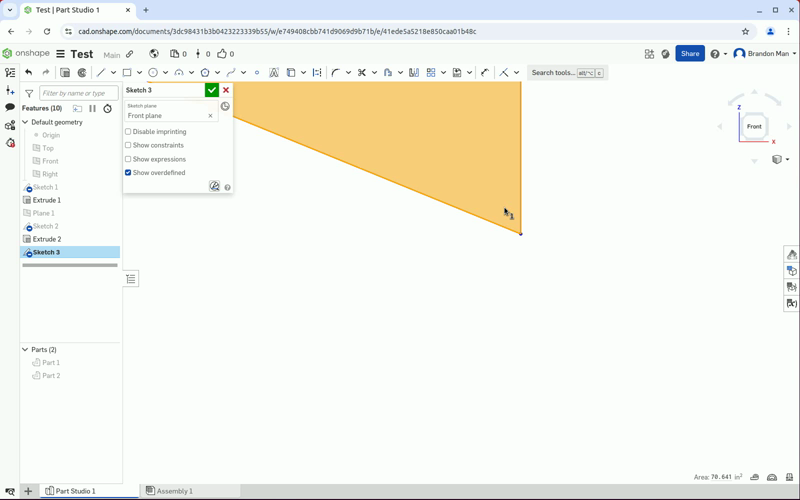
scroll(-6)
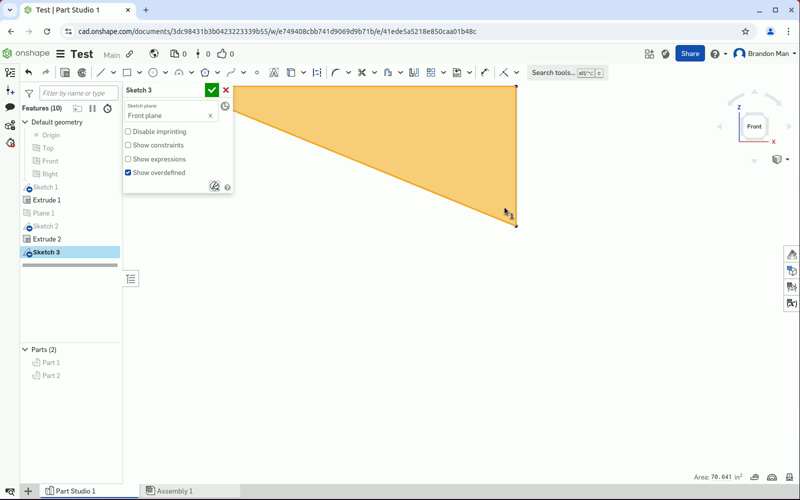
scroll(-6)
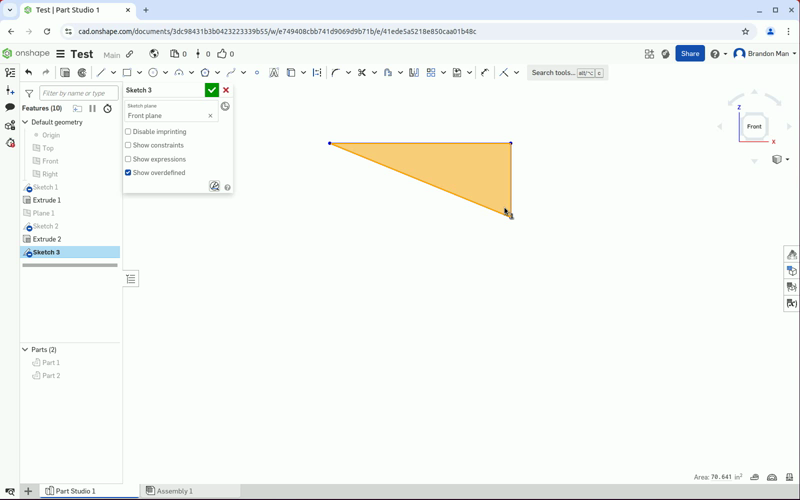
scroll(-6)
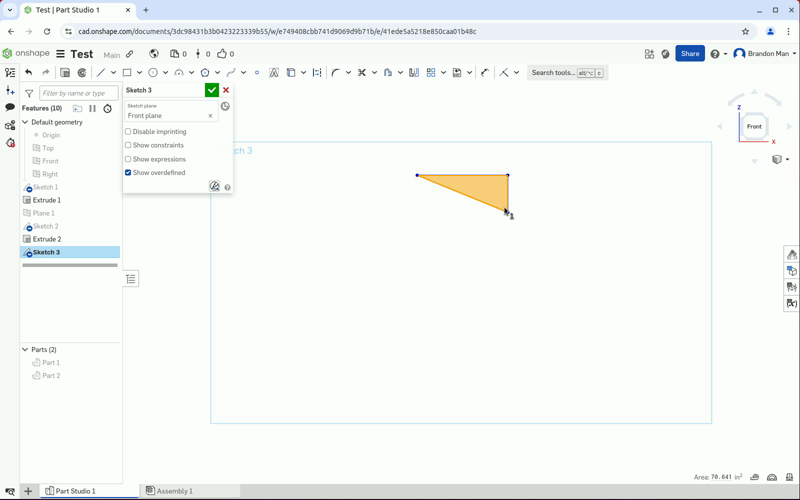
mouse_move(73, 352)
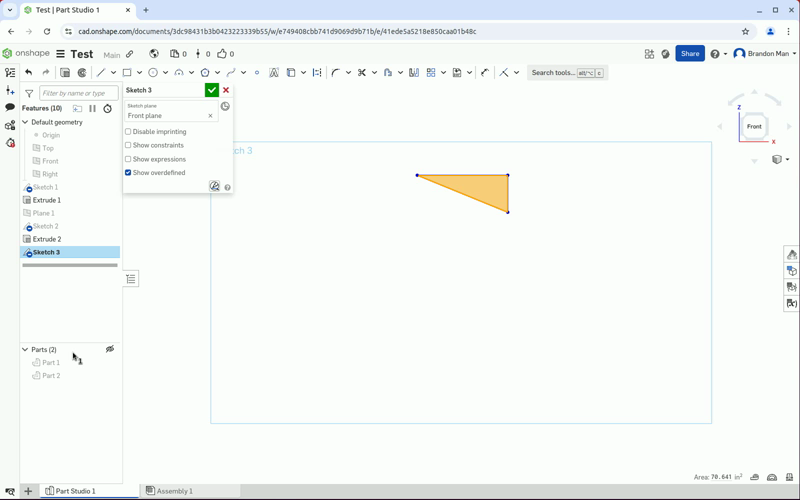
key(shift+y)
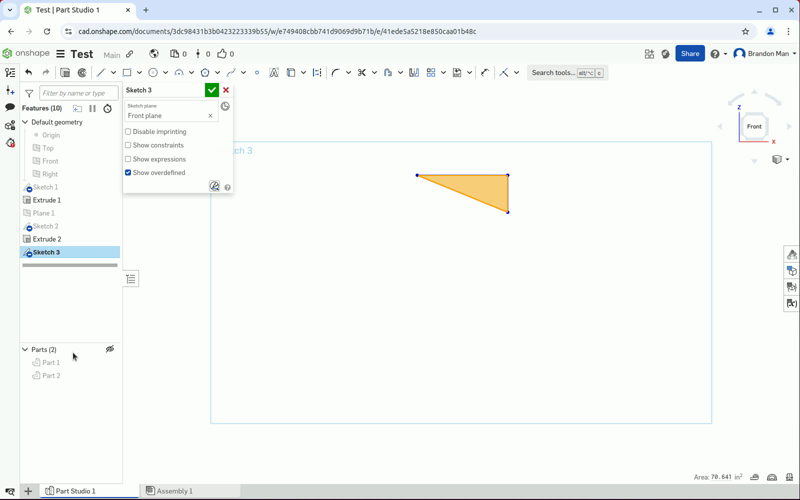
key(shift+e)
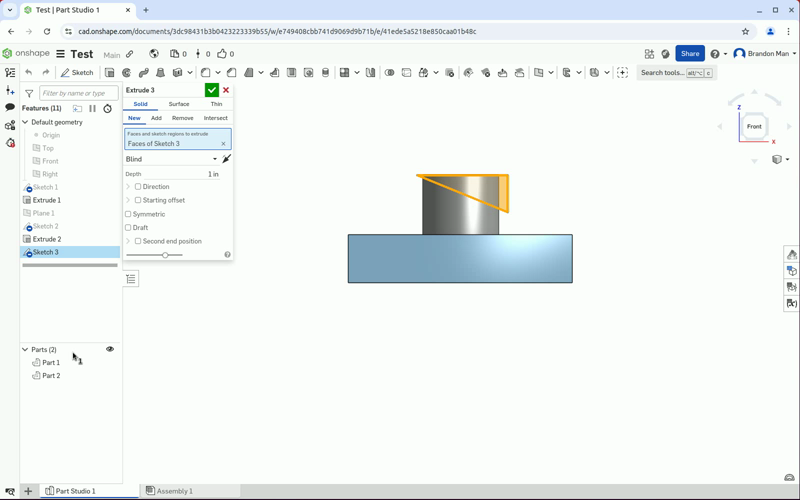
mouse_move(143, 106)
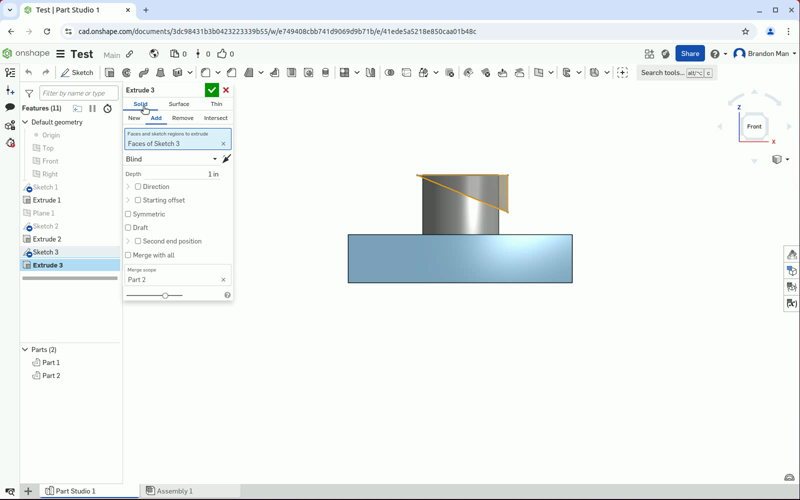
click(143, 106)
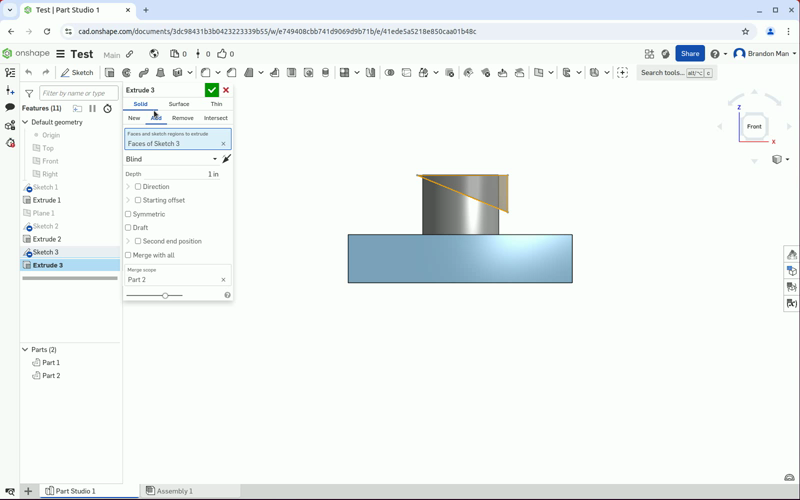
mouse_move(186, 120)
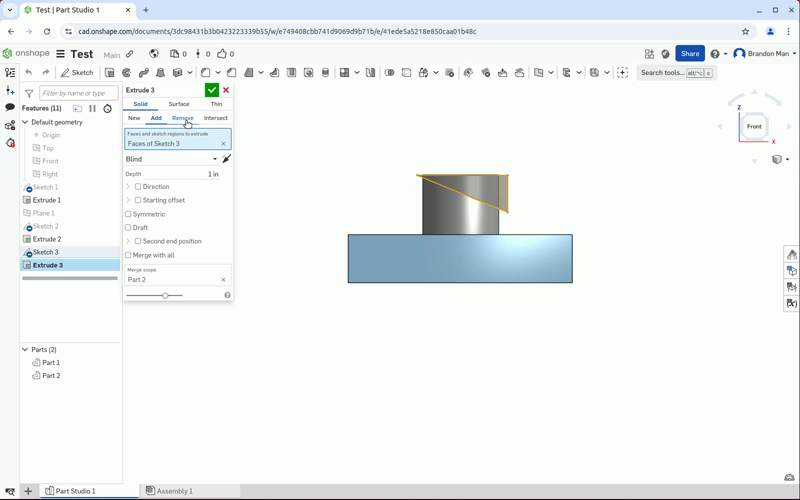
click(186, 120)
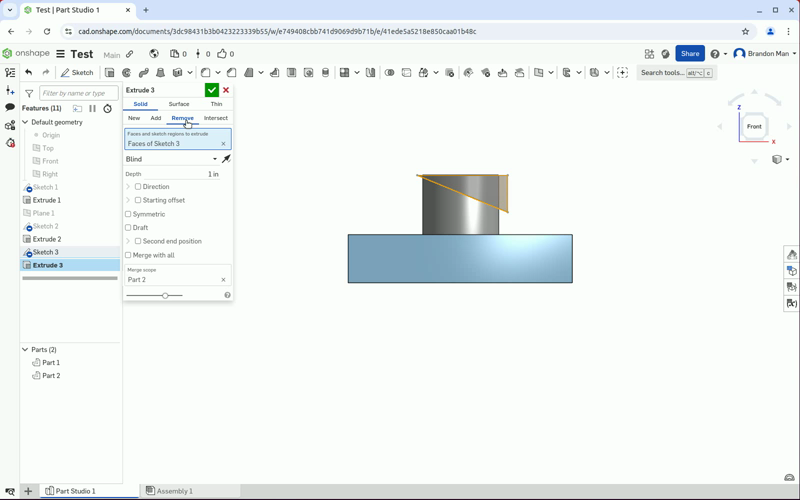
key(tab, 4)
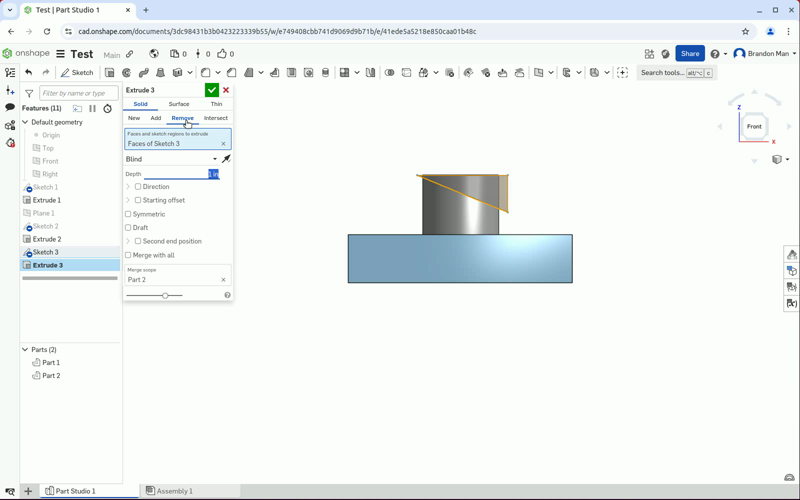
text(49.106)
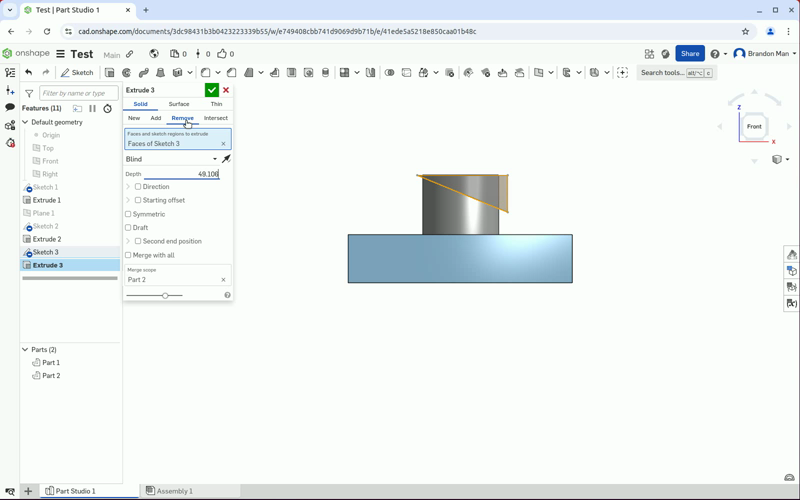
key(tab, 3)
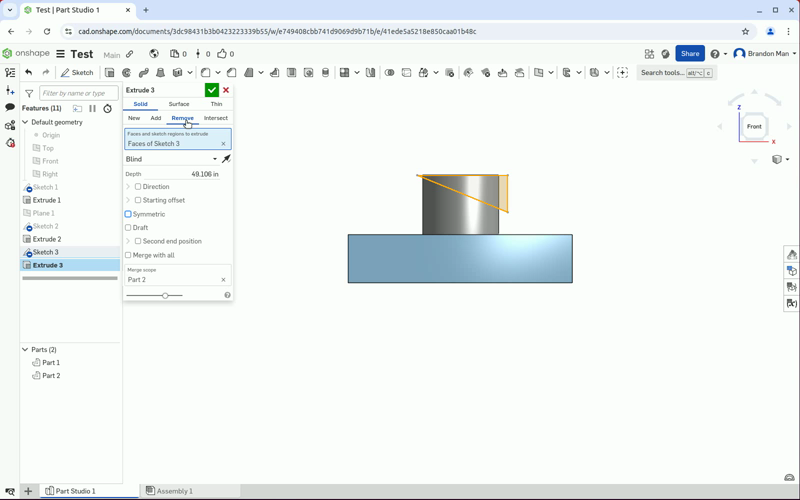
key(space)
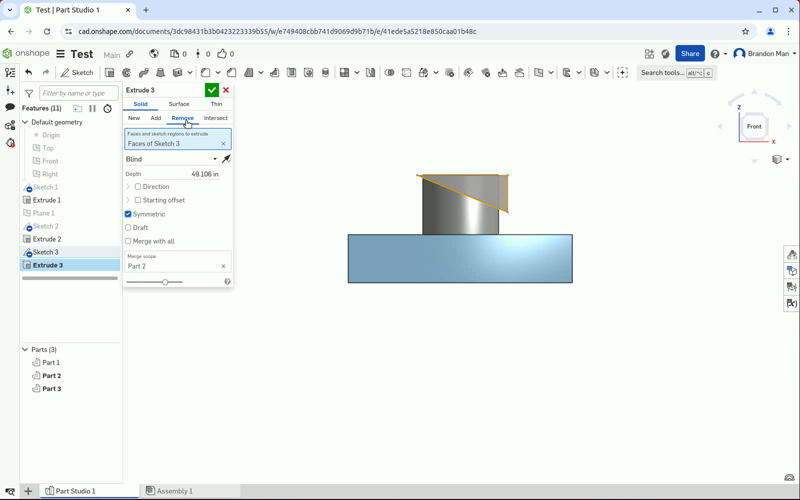
key(tab, 2)
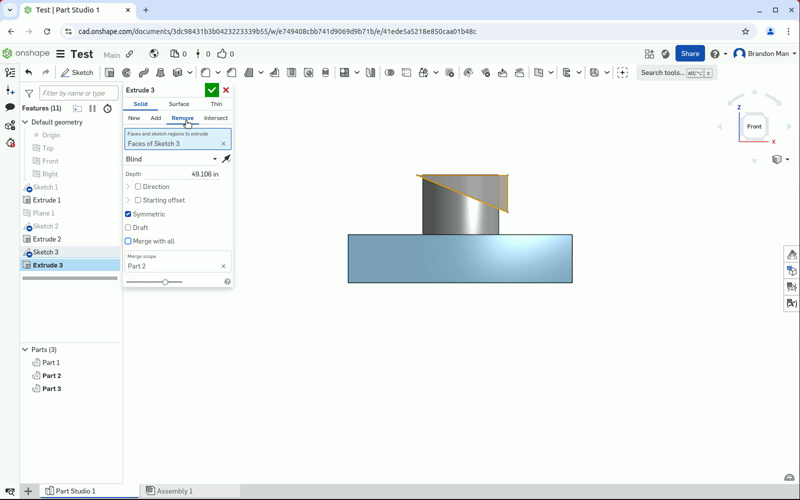
key(space)
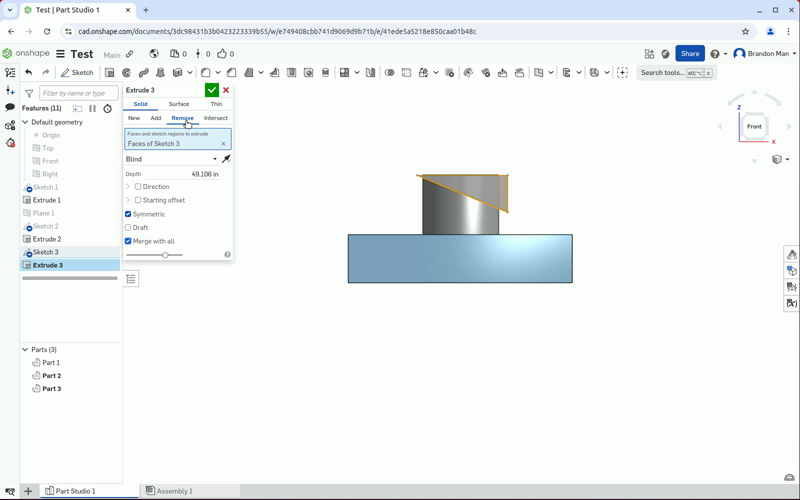
key(enter)
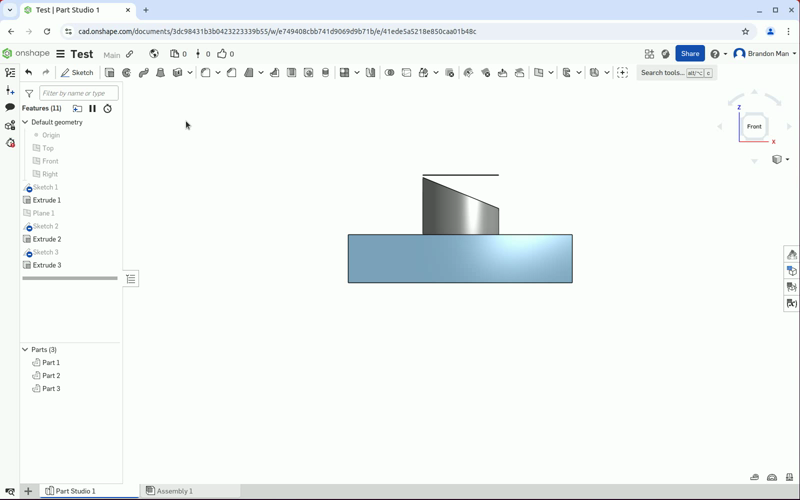
key(shift+h)
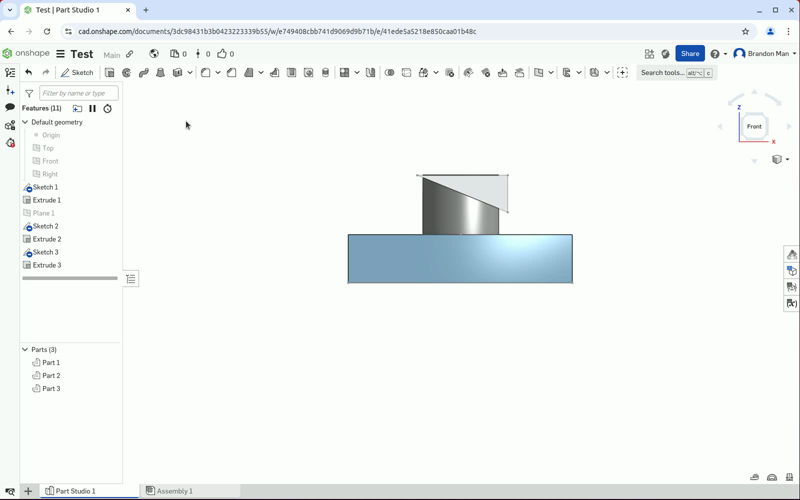
key(shift+h)
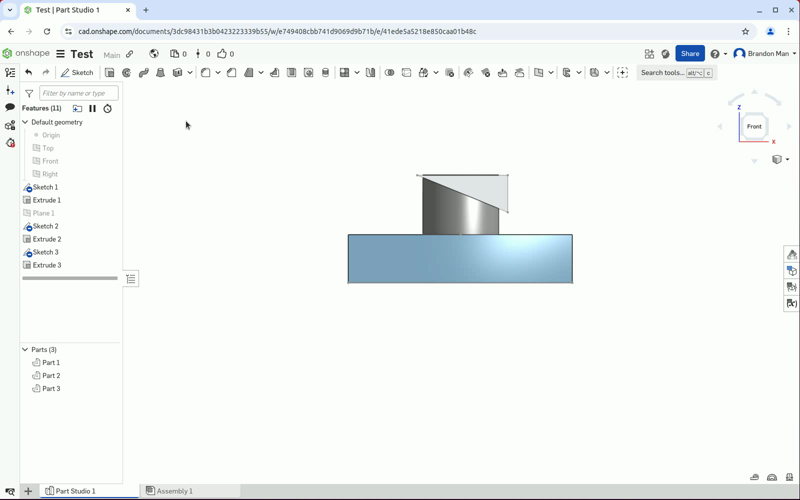
key(shift+7)
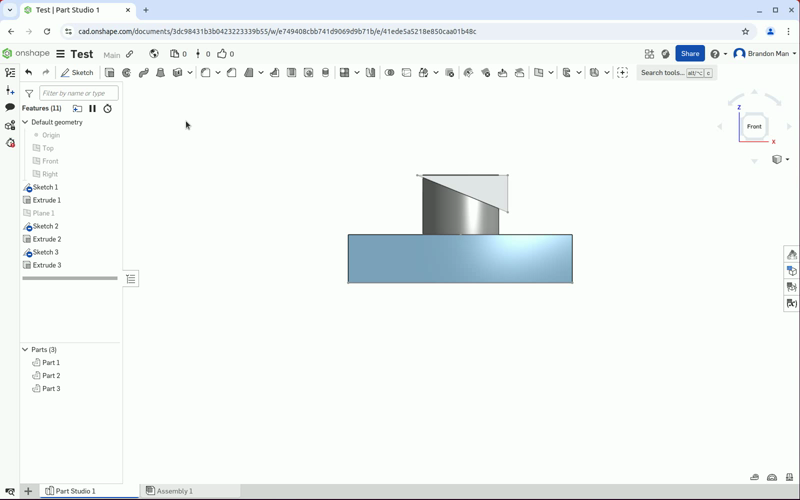
key(left, 2)
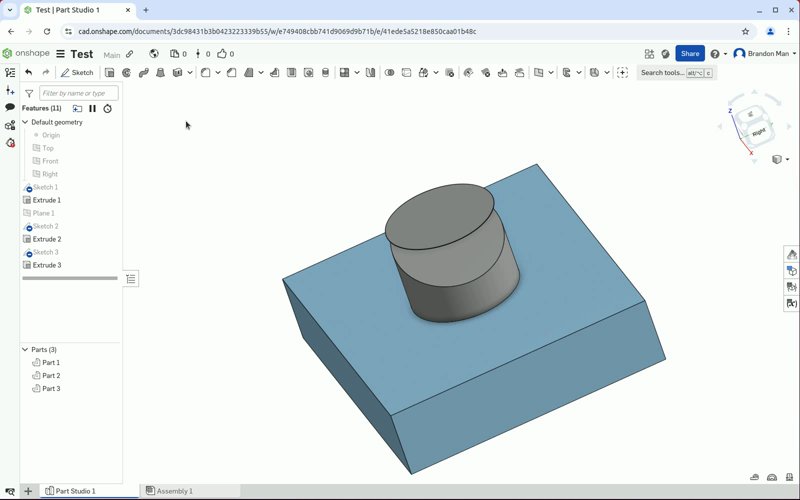
key(down, 2)
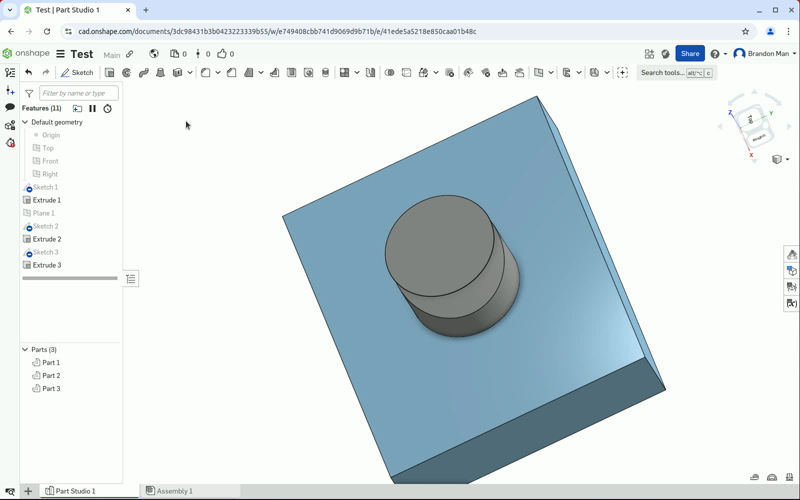
key(up, 2)
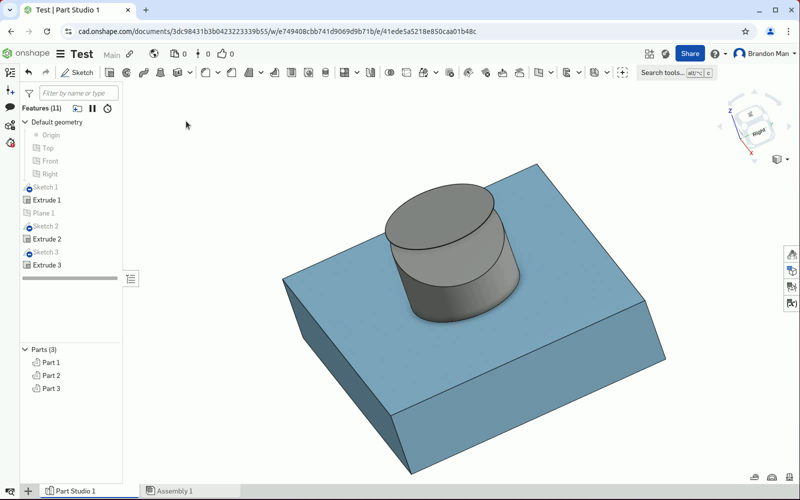
key(right, 2)
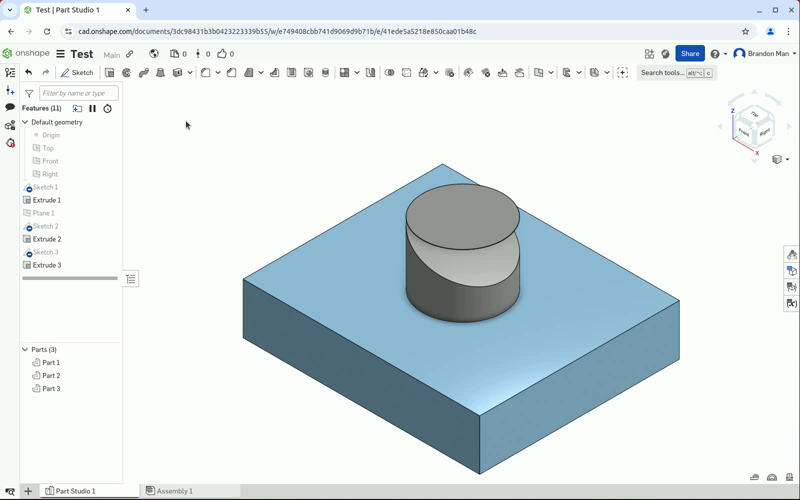
mouse_move(73, 189)
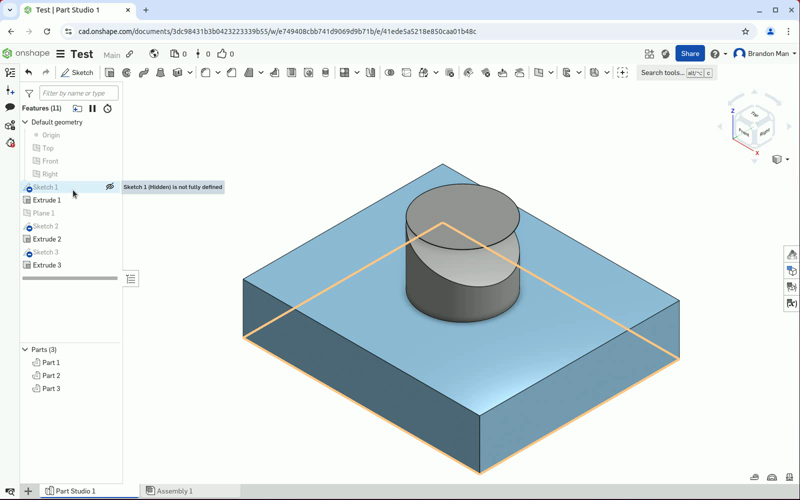
click(73, 189)